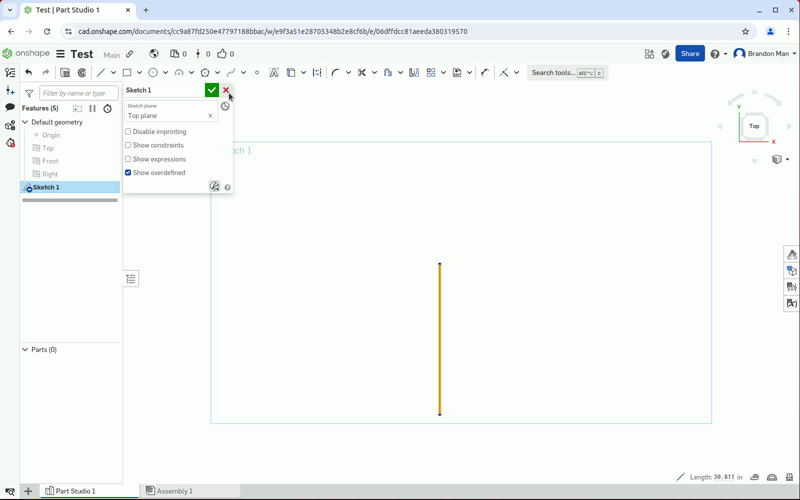
key(shift+h)
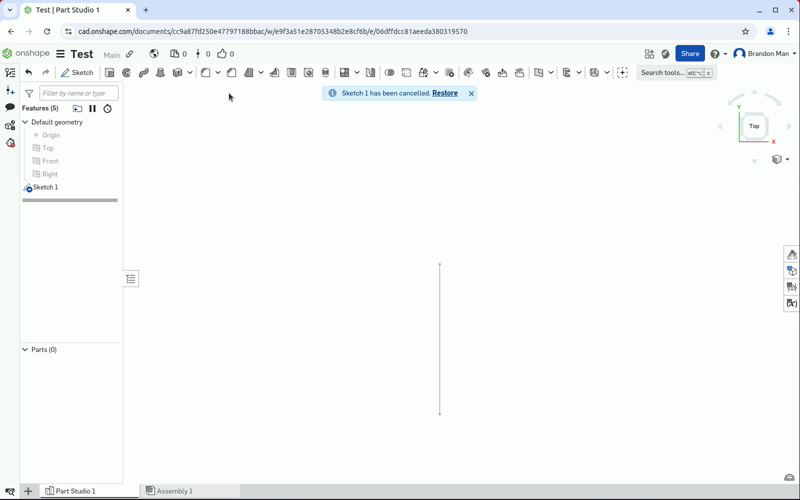
mouse_move(73, 352)
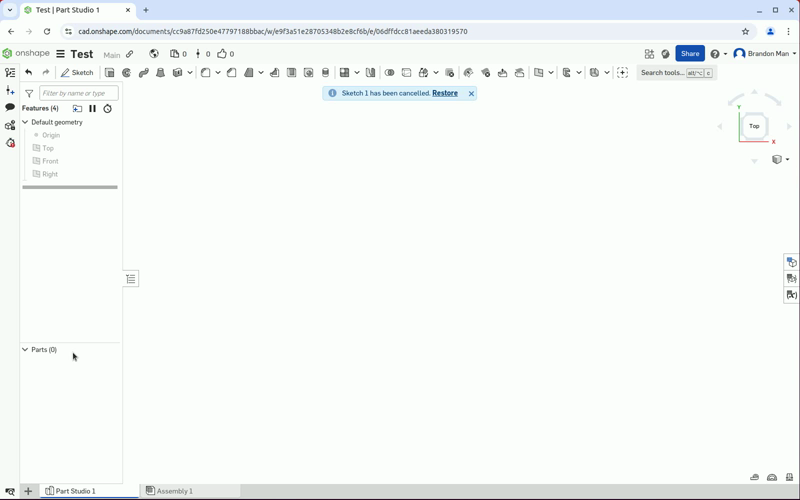
key(y)
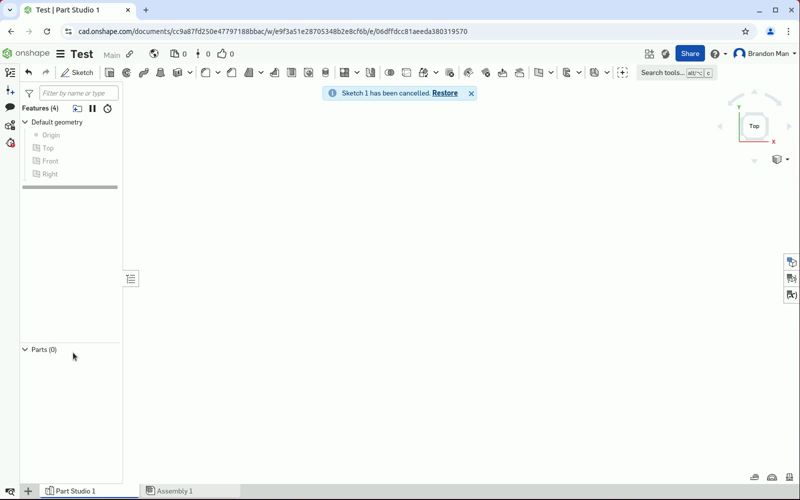
key(shift+p)
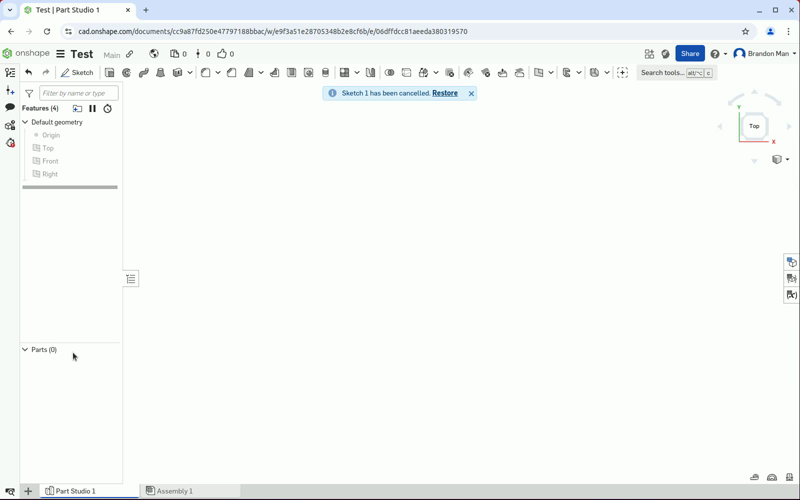
key(space)
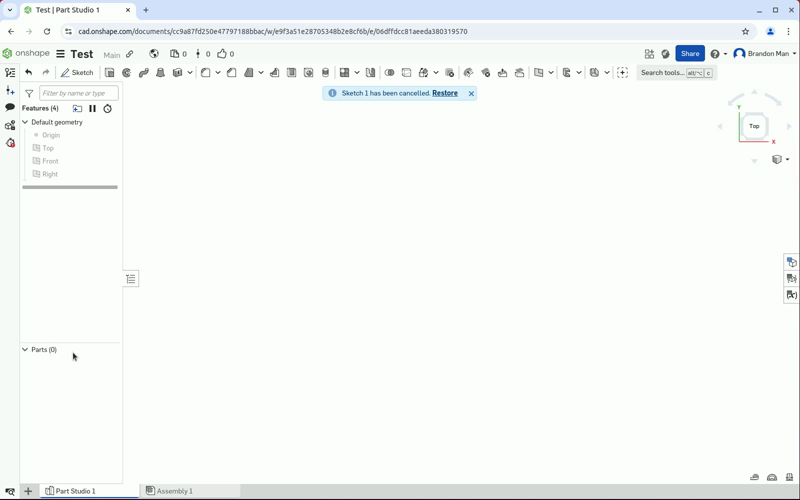
key_down(shift)
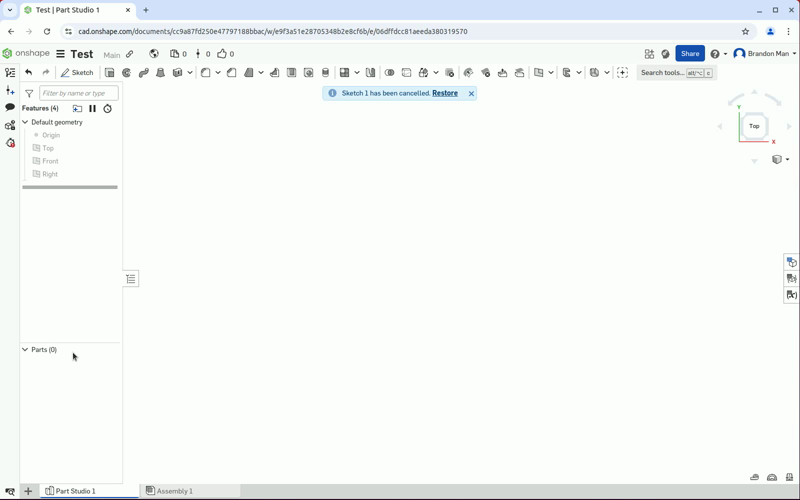
key(up)
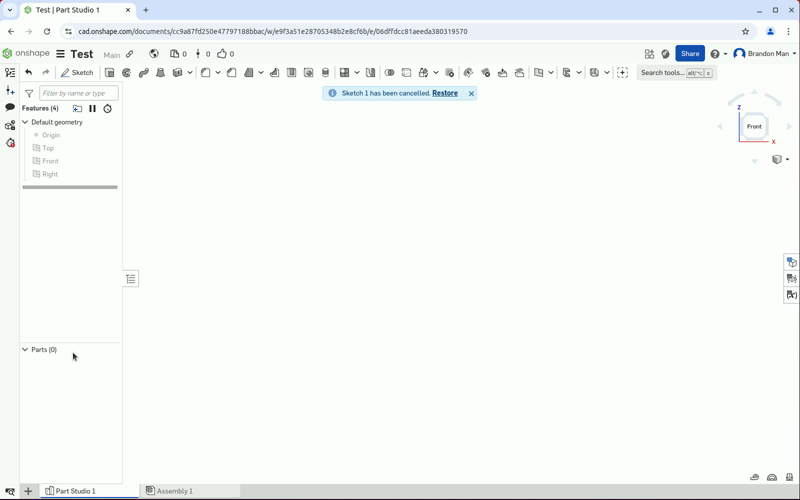
key_up(shift)
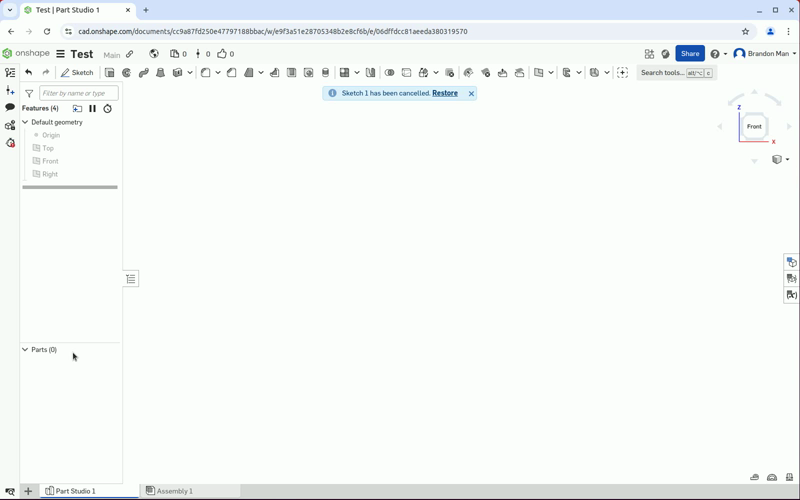
mouse_move(73, 352)
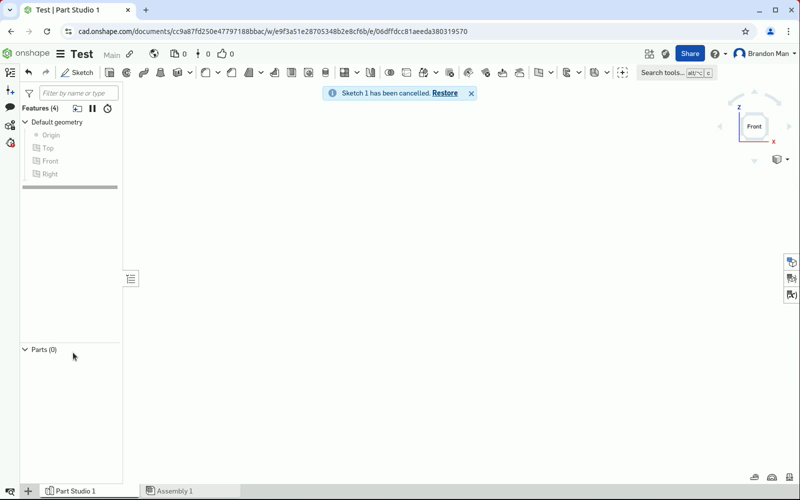
key(shift+y)
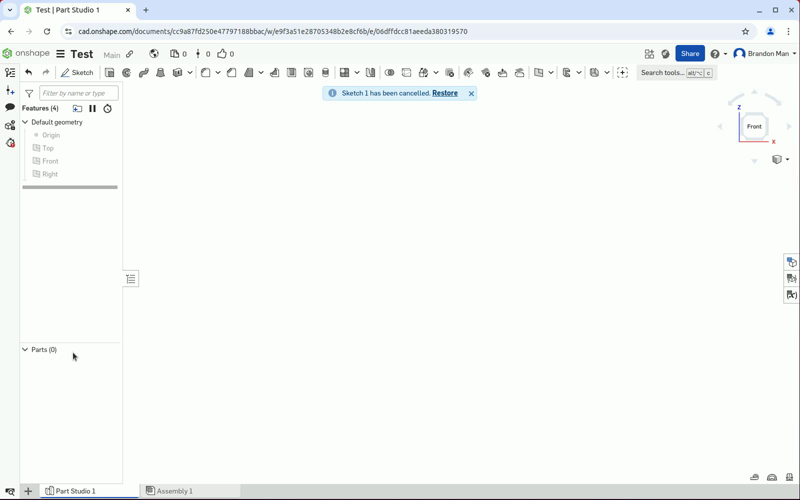
key(shift+s)
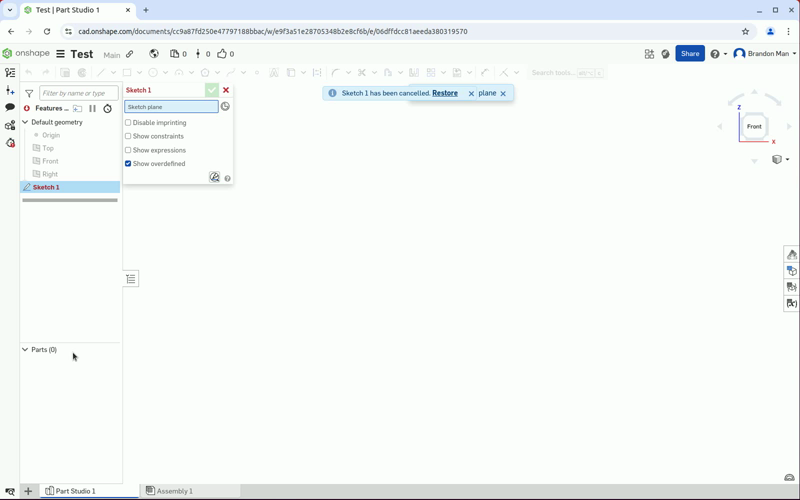
mouse_move(73, 163)
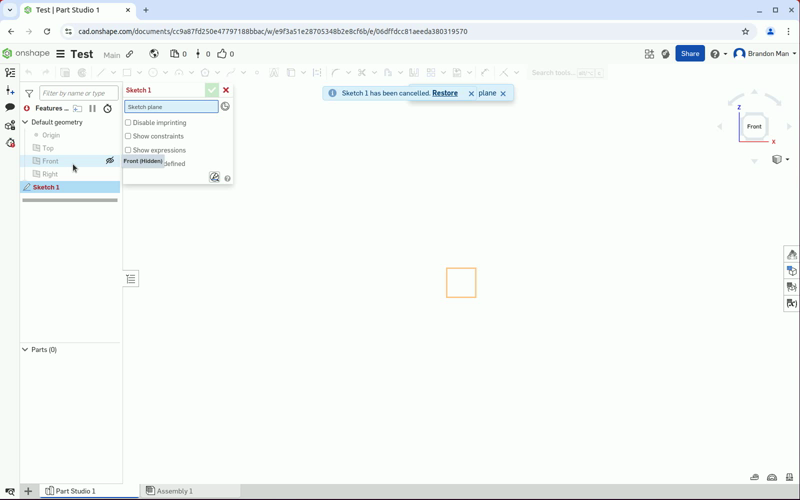
click(73, 163)
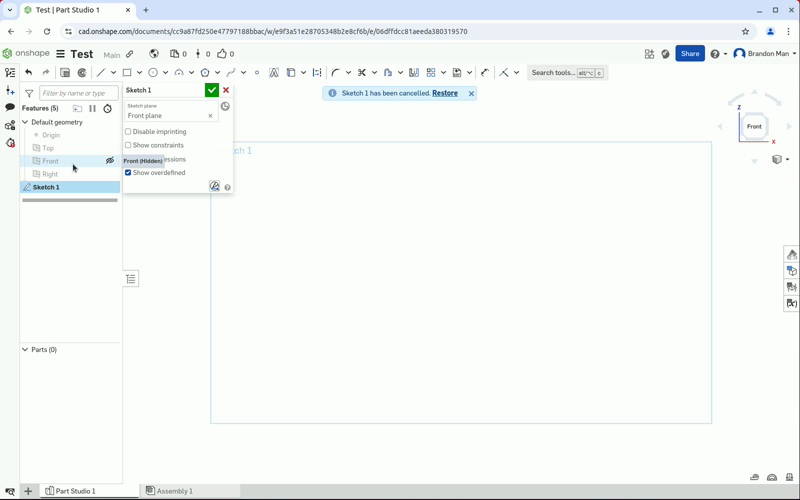
mouse_move(73, 352)
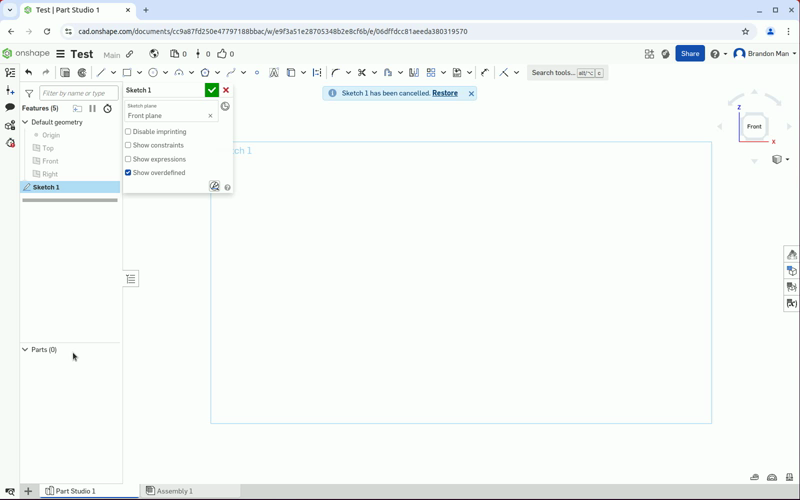
key(y)
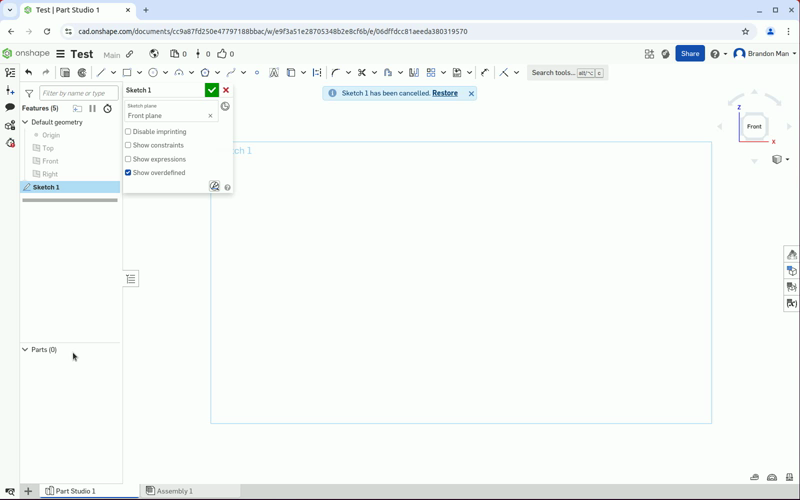
key(c)
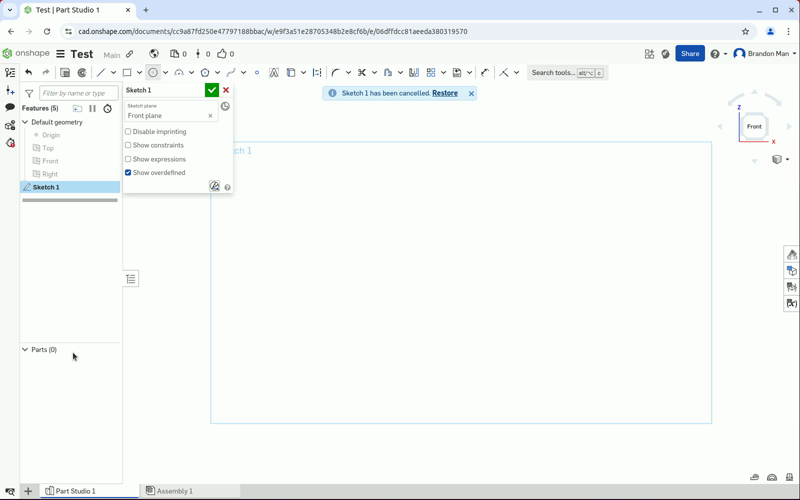
key_down(shift)
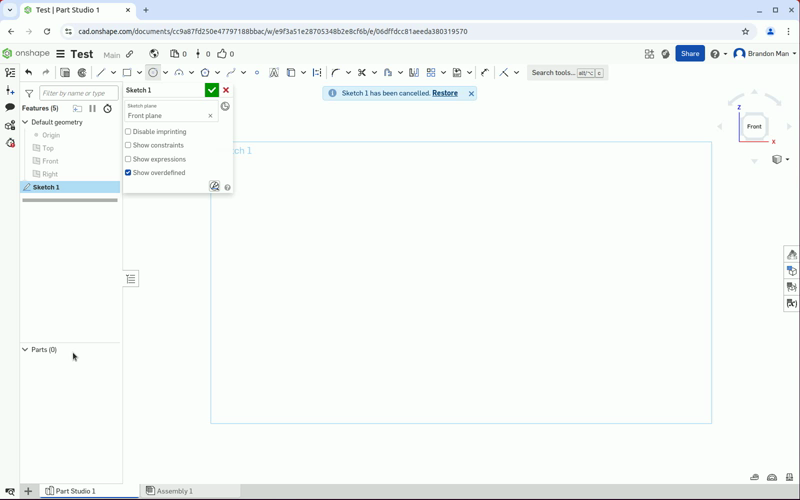
mouse_move(460, 282)
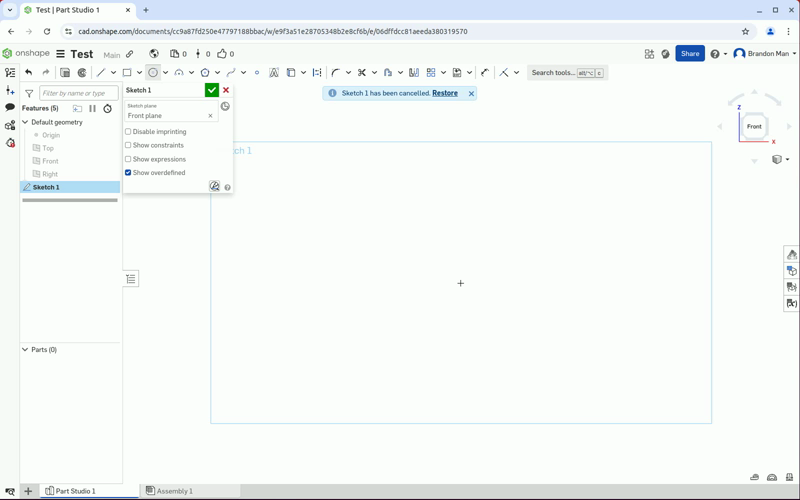
click(460, 282)
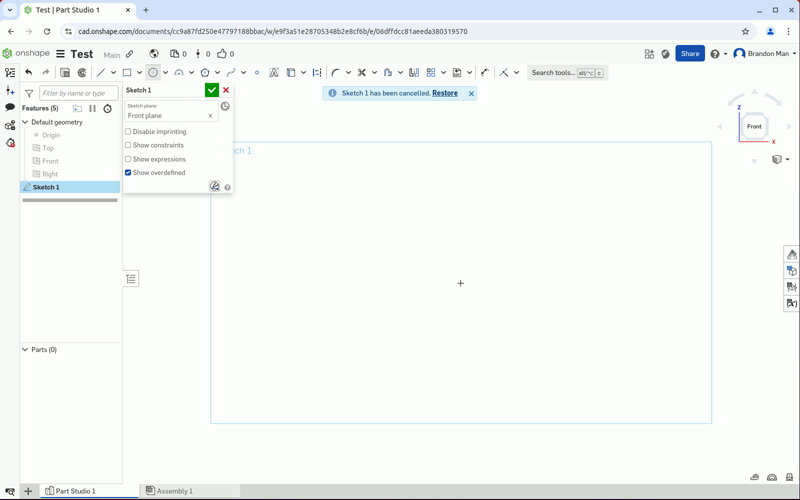
key_up(shift)
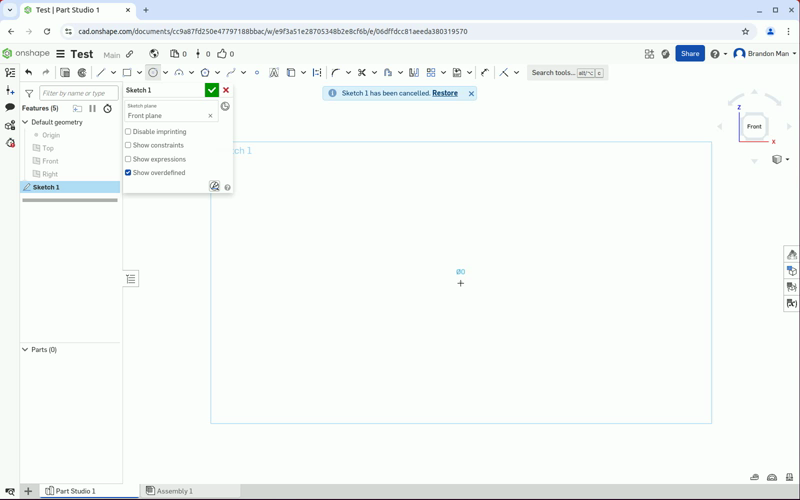
mouse_move(505, 282)
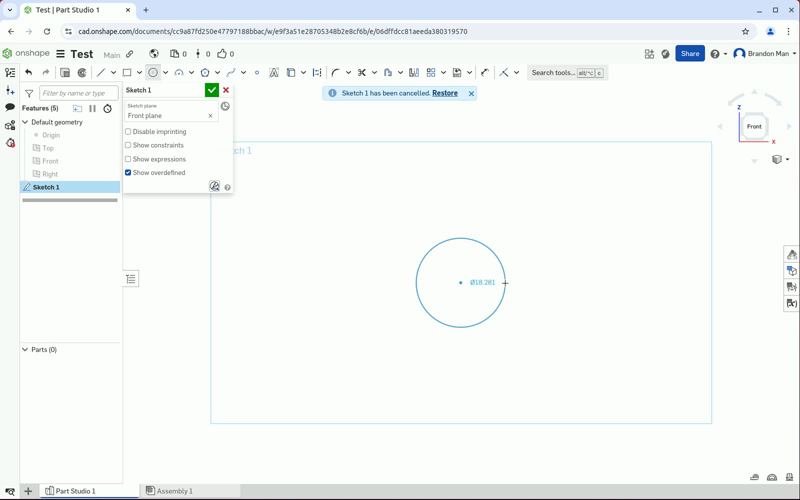
click(505, 282)
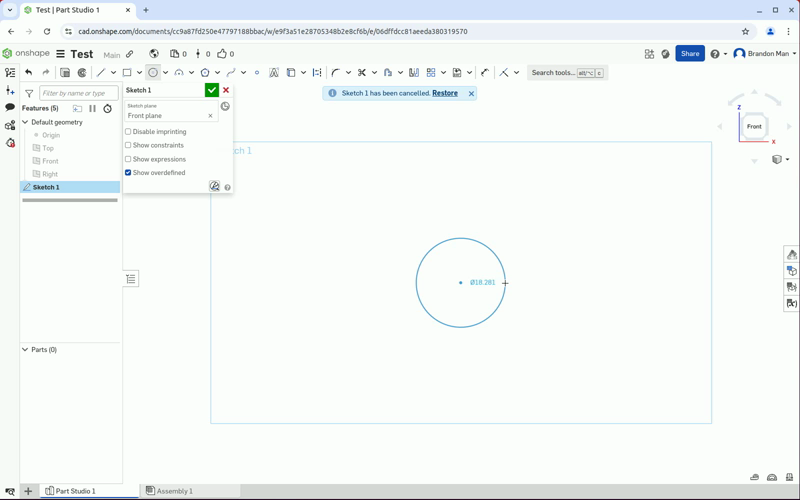
key(esc)
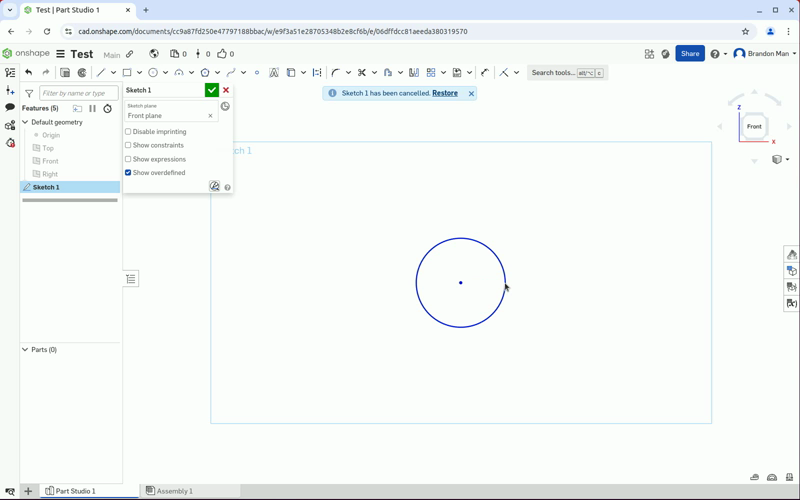
key(c)
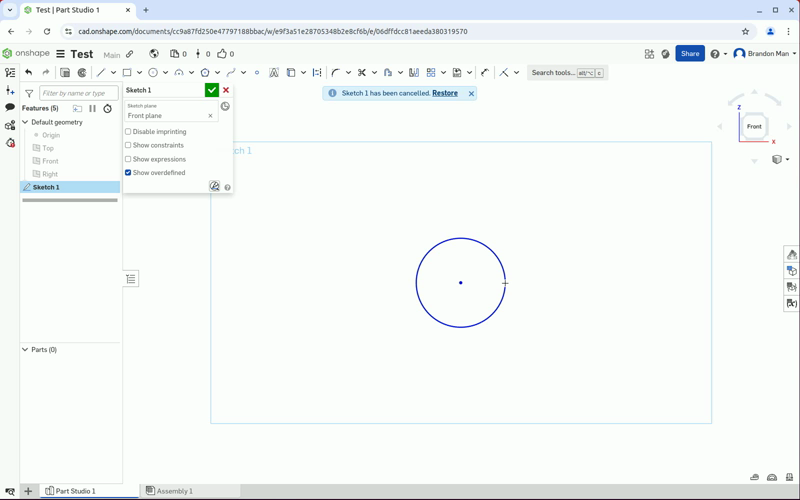
key_down(shift)
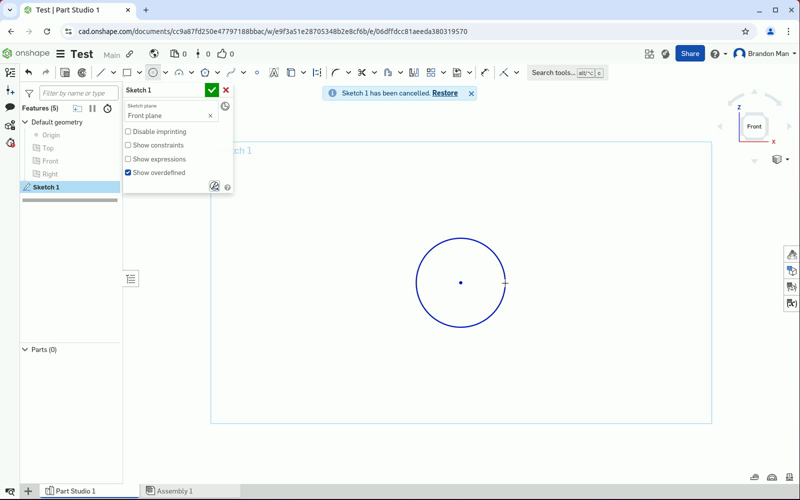
mouse_move(460, 282)
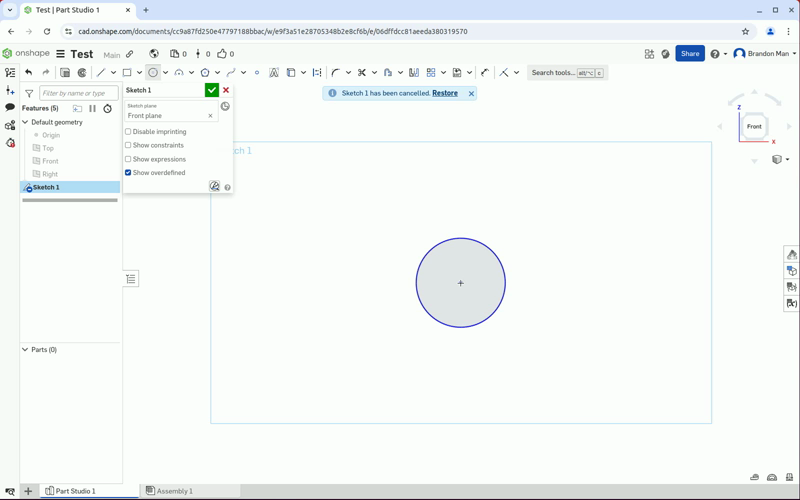
click(460, 282)
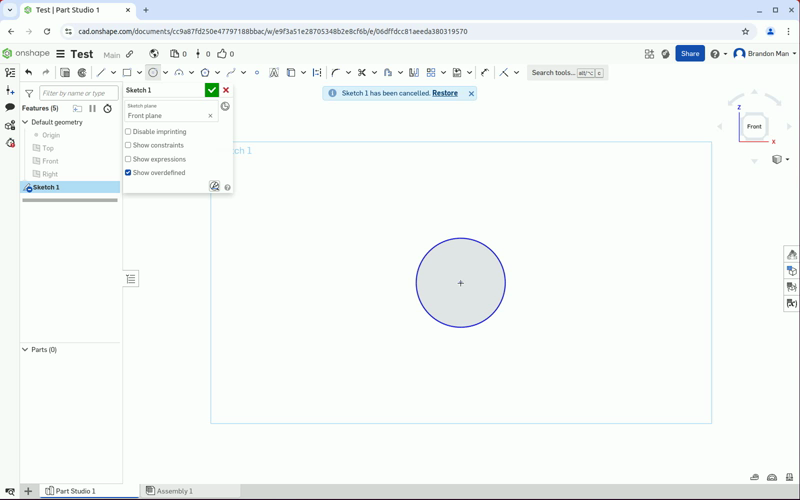
key_up(shift)
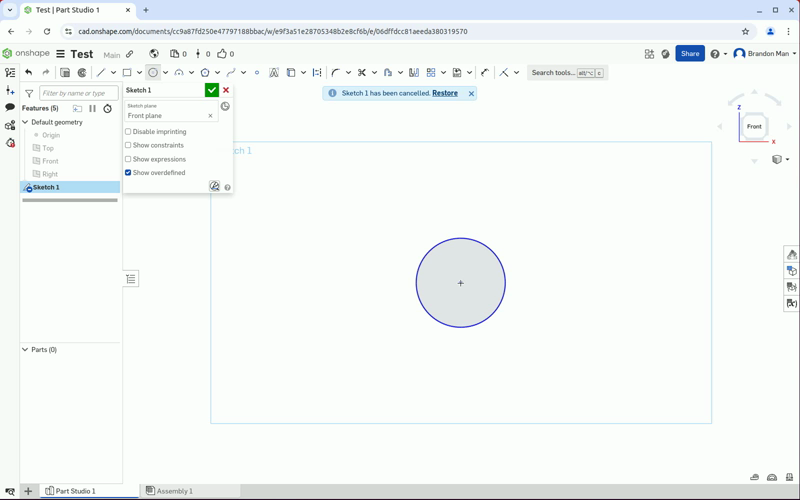
mouse_move(495, 282)
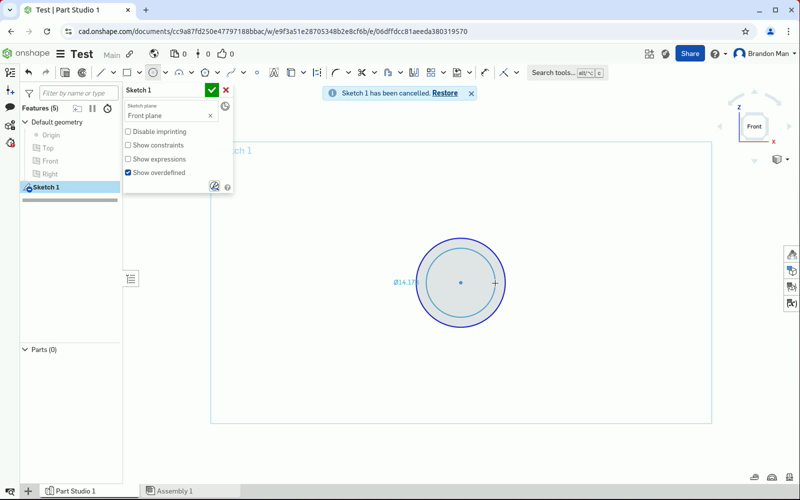
click(495, 282)
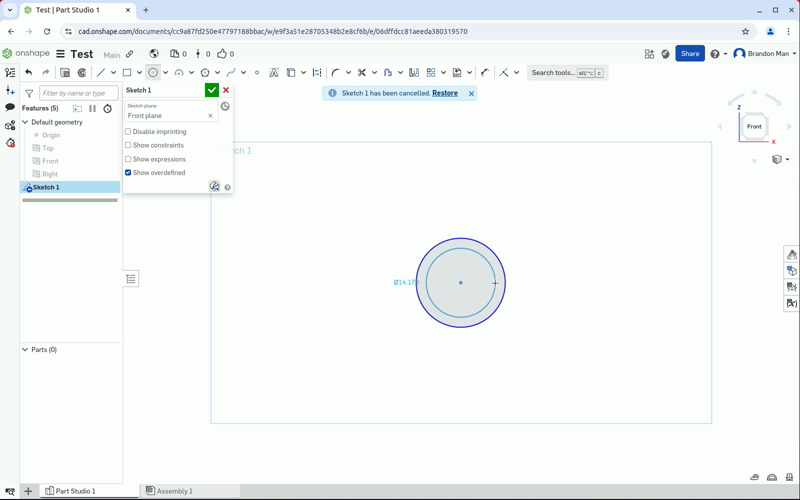
key(esc)
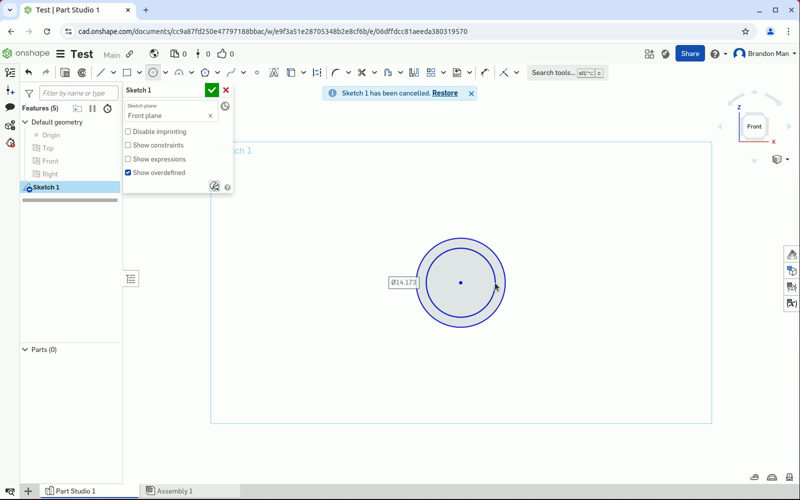
mouse_move(492, 304)
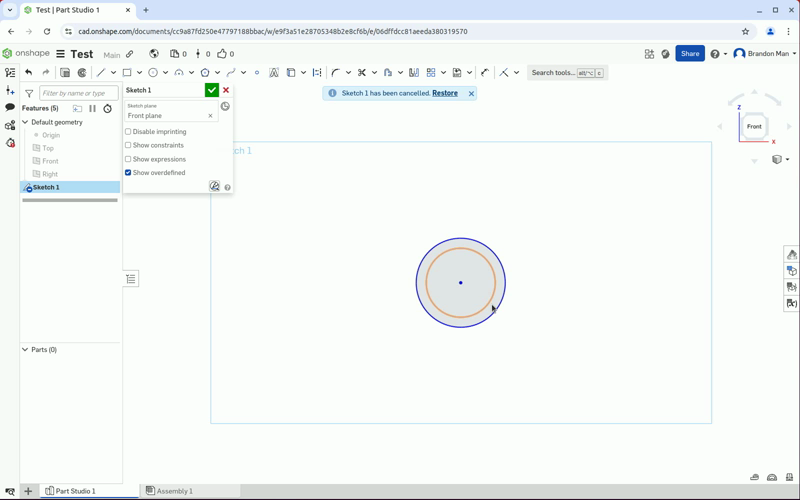
click(492, 304)
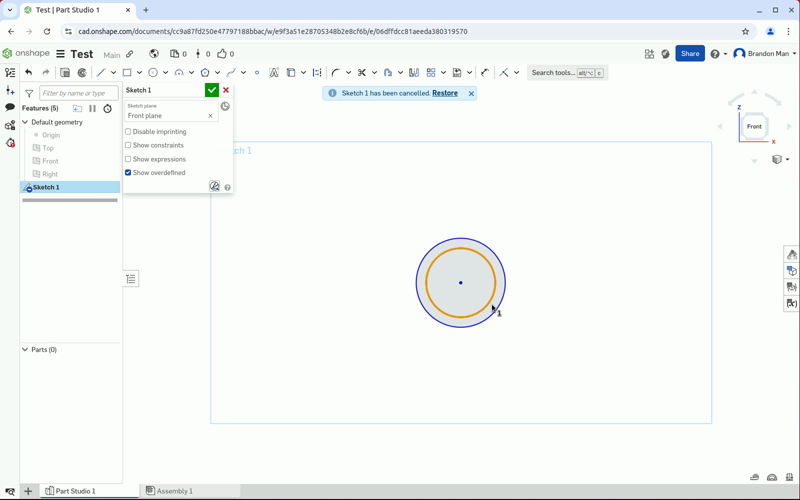
mouse_move(73, 352)
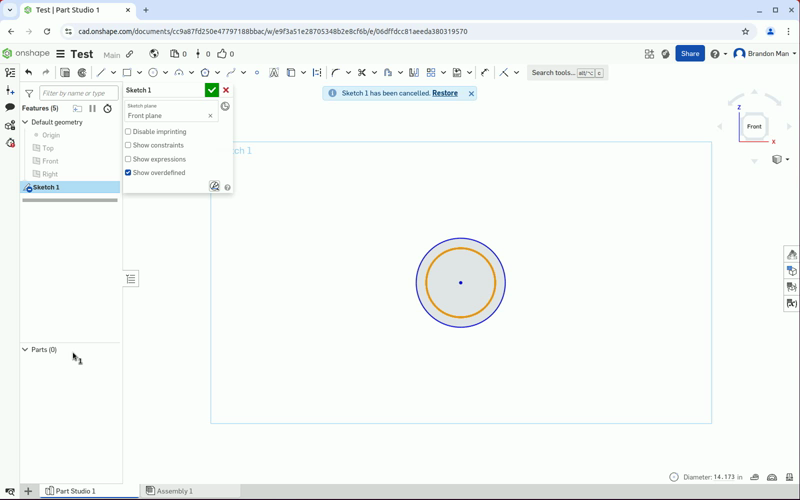
key(shift+y)
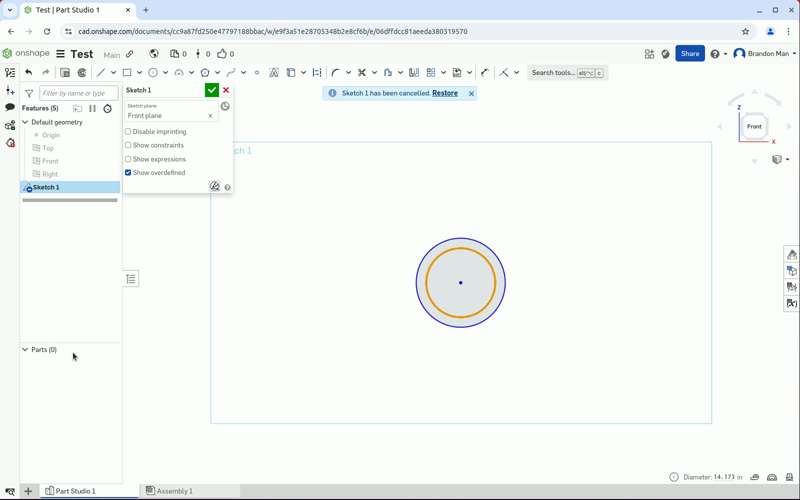
key(shift+e)
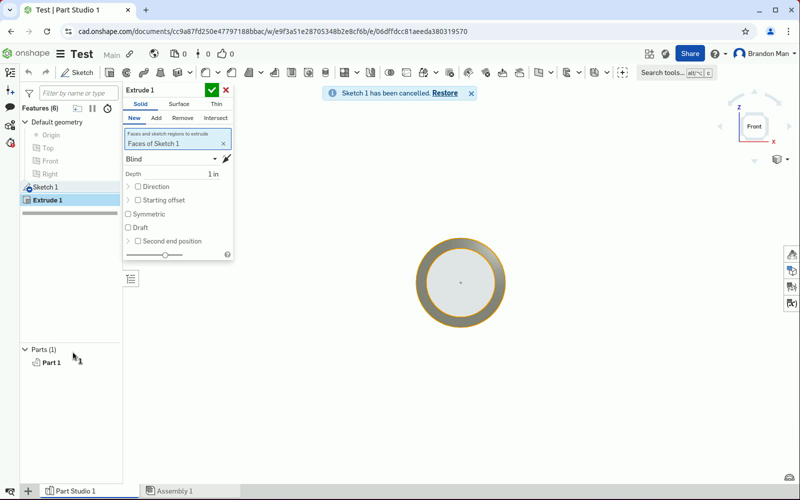
mouse_move(143, 106)
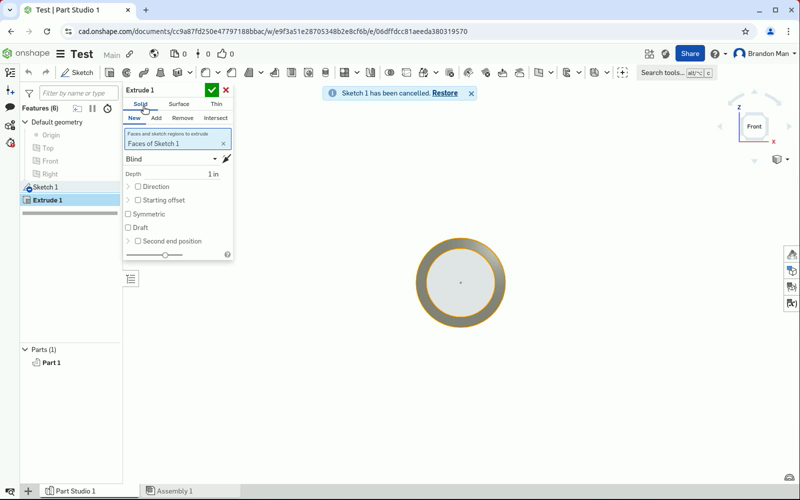
click(143, 106)
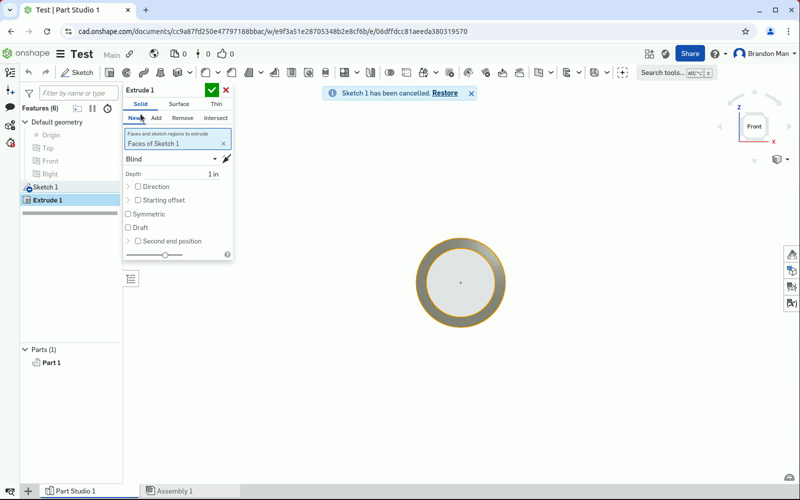
mouse_move(137, 120)
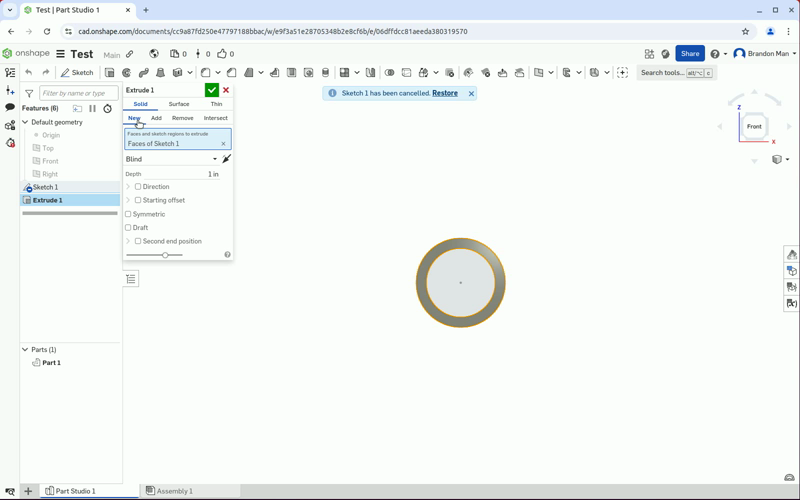
click(137, 120)
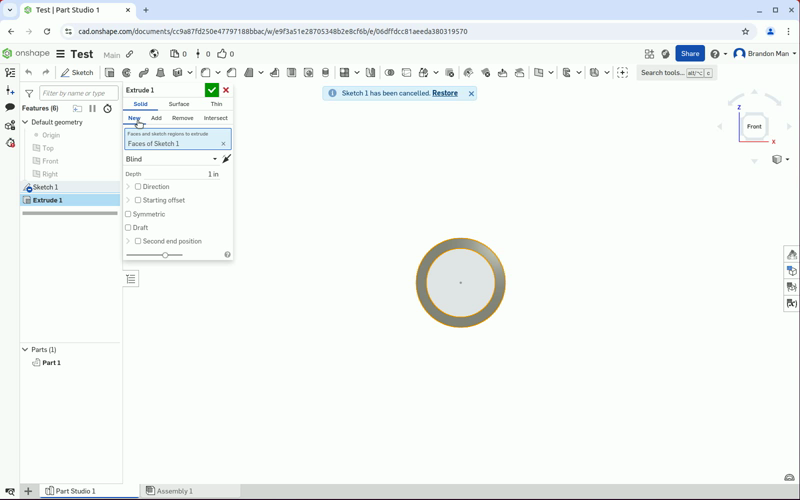
key(tab, 4)
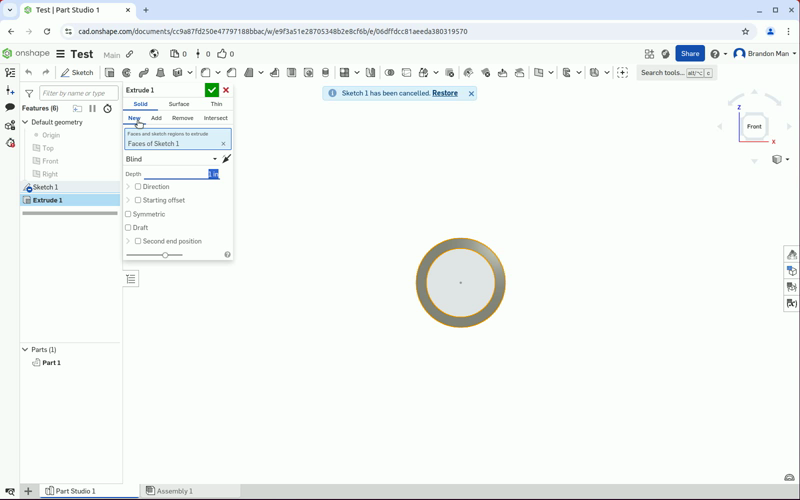
text(11.795)
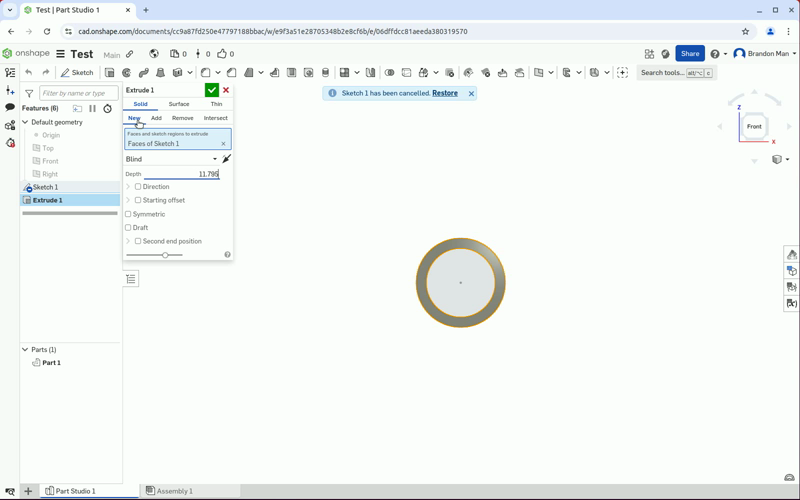
key(enter)
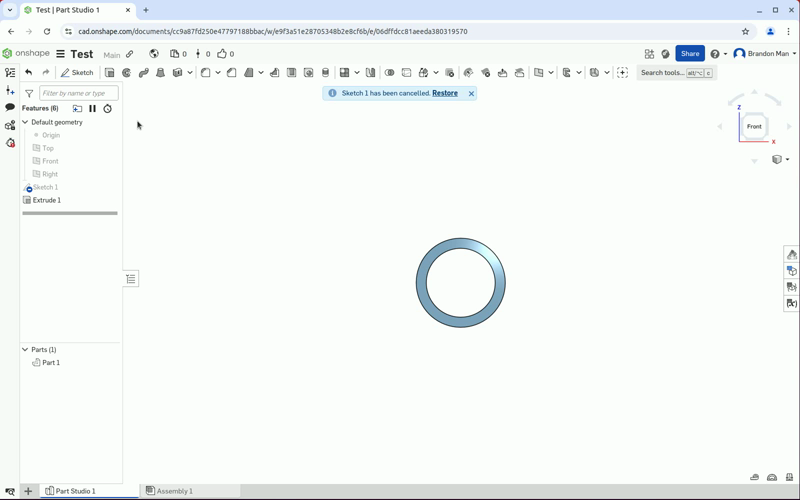
key(shift+h)
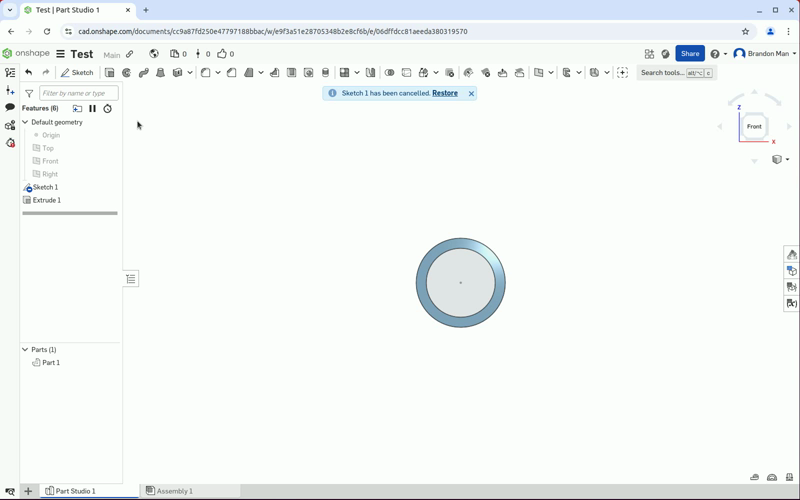
key(shift+h)
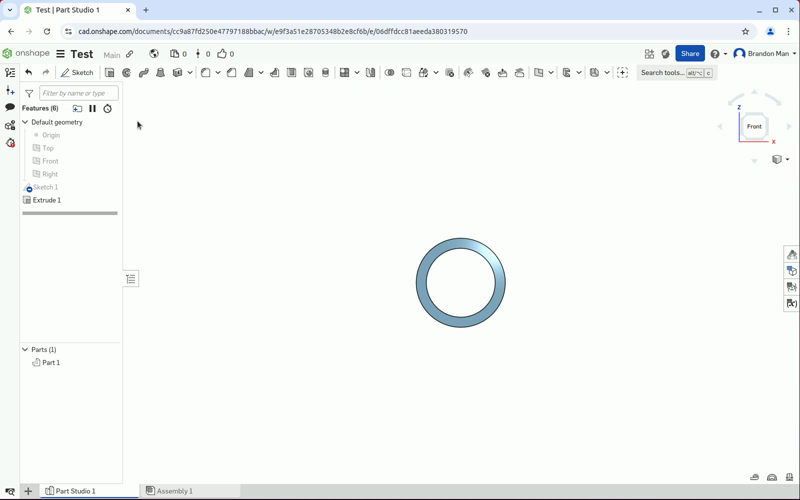
mouse_move(73, 189)
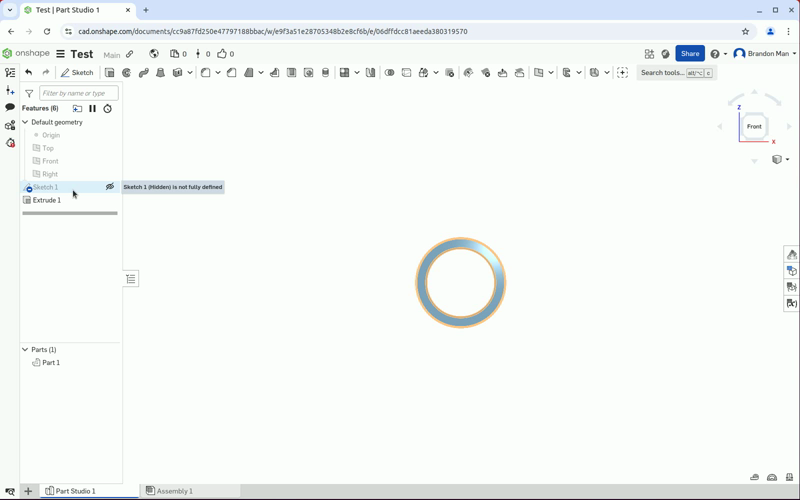
click(73, 189)
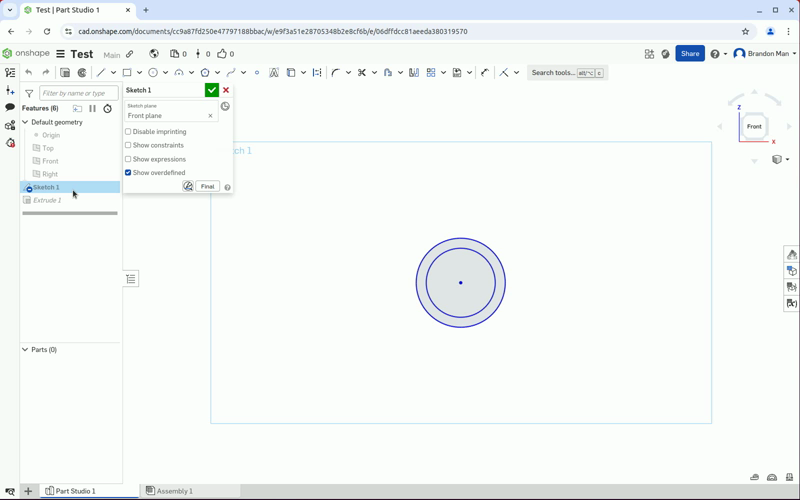
mouse_move(229, 92)
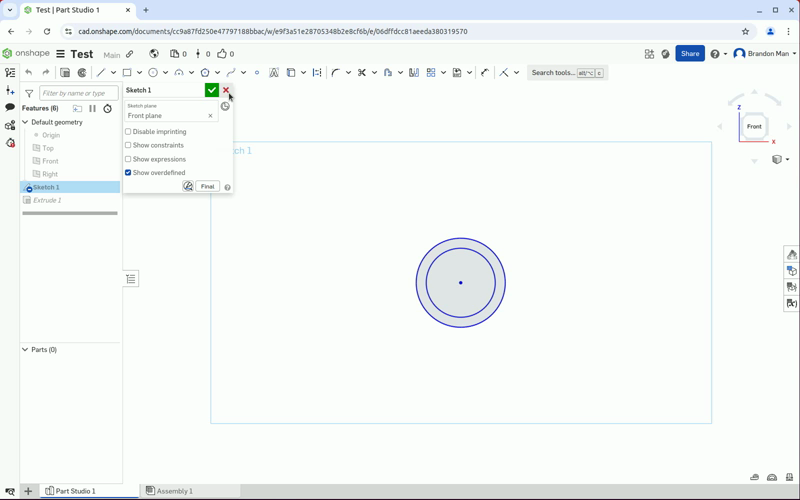
click(229, 92)
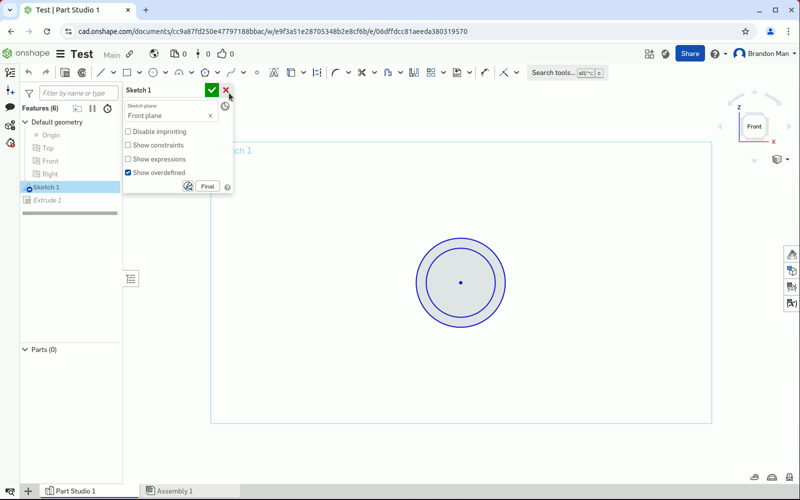
key(shift+s)
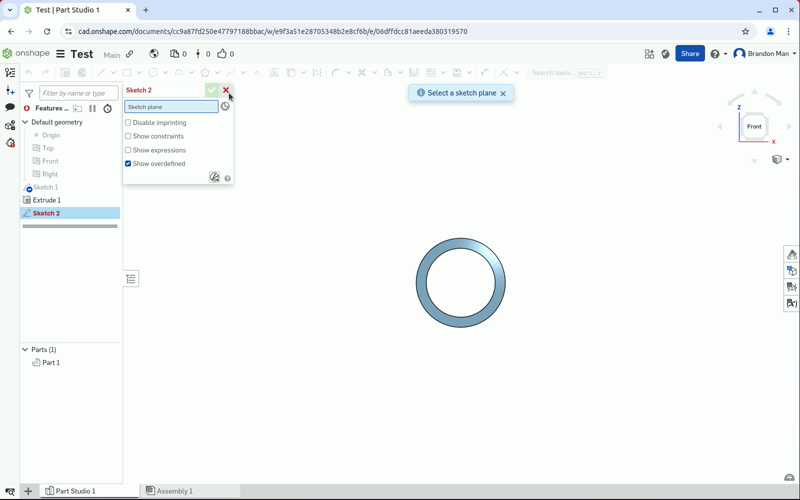
mouse_move(73, 163)
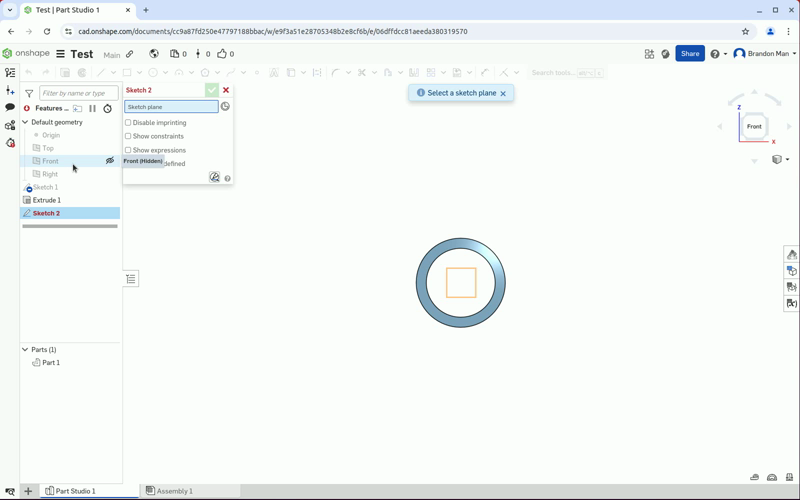
click(73, 163)
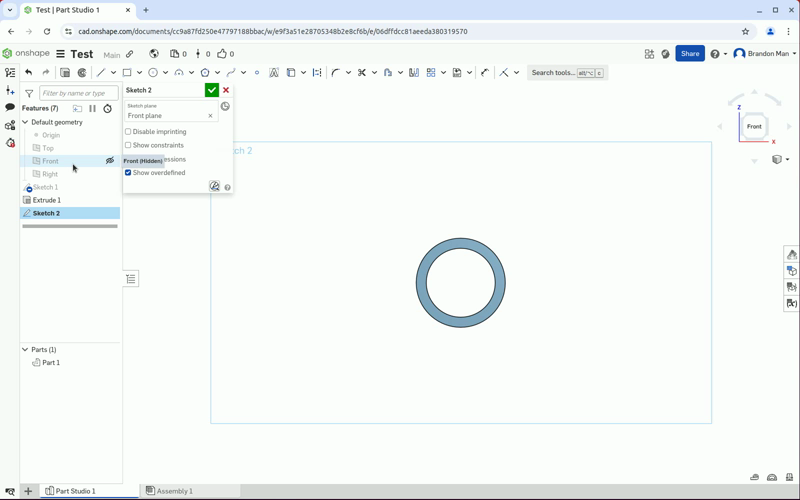
mouse_move(73, 352)
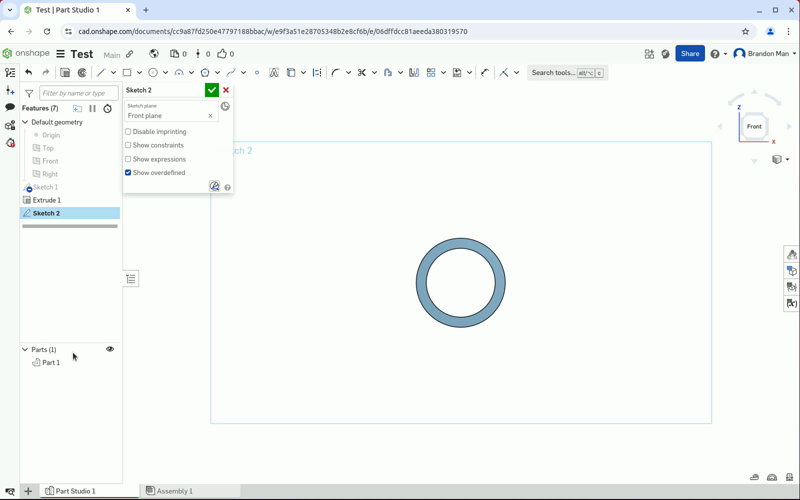
key(y)
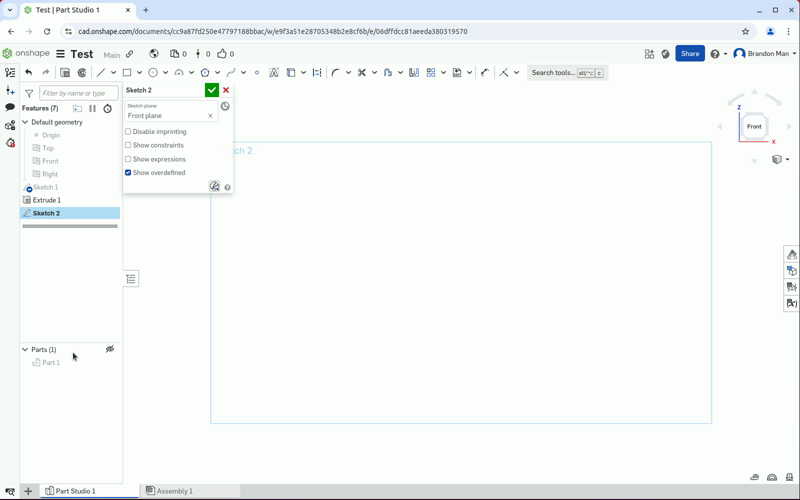
key(l)
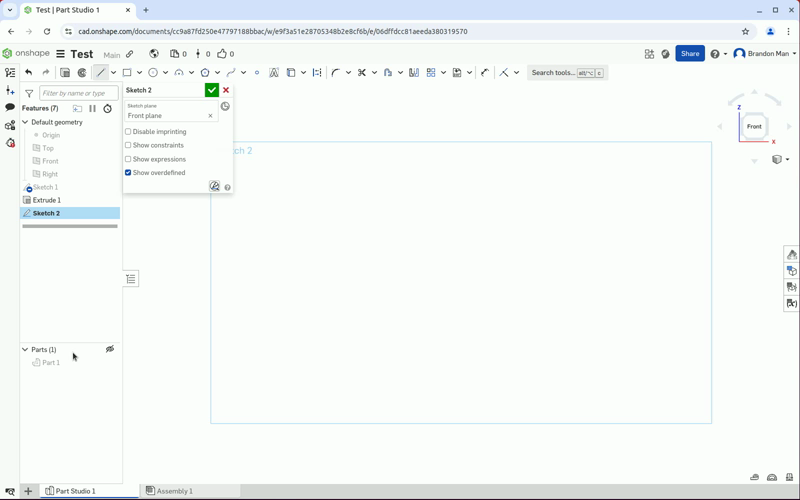
key_down(shift)
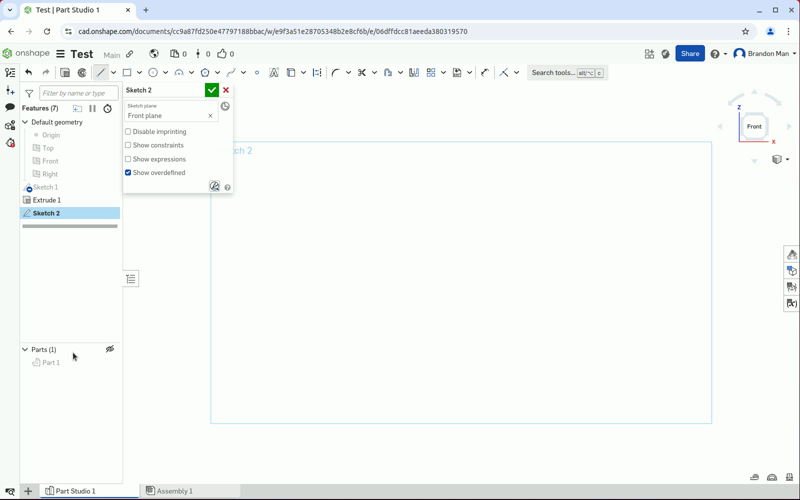
mouse_move(348, 326)
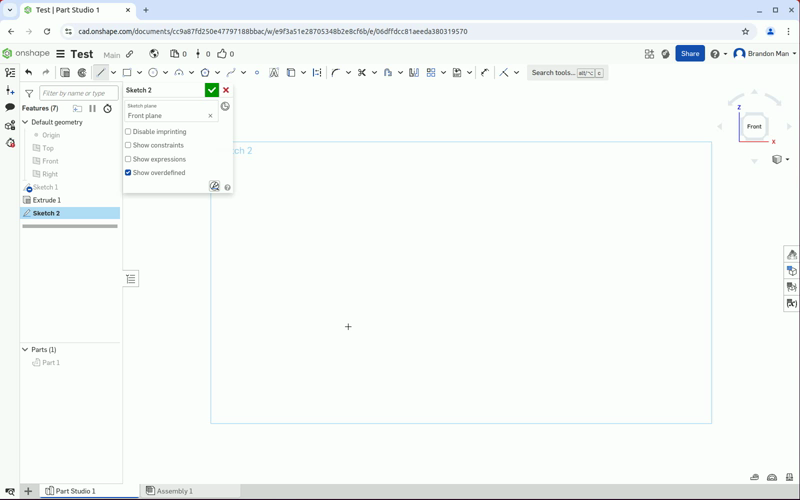
click(348, 326)
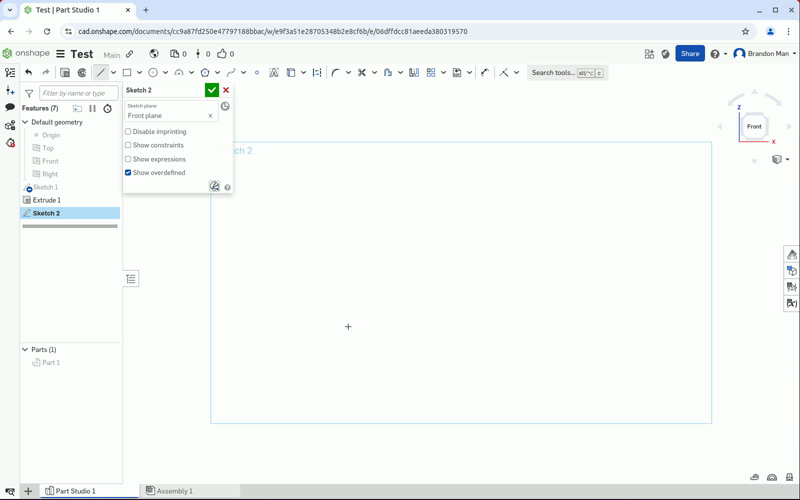
key_up(shift)
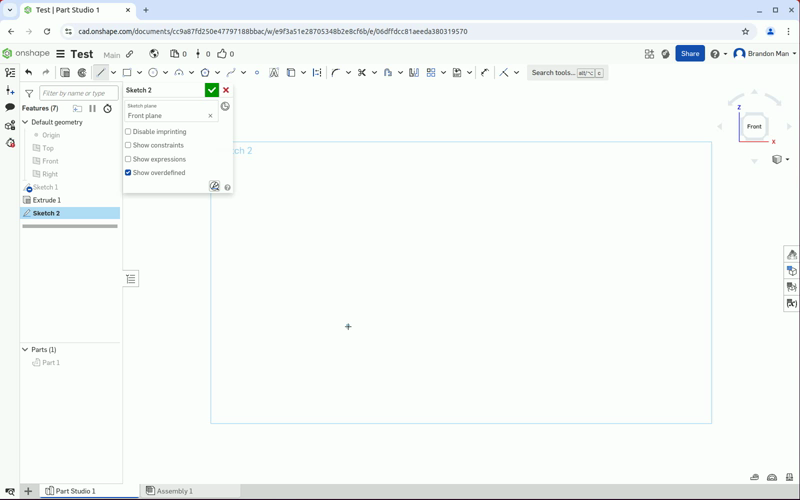
key_down(shift)
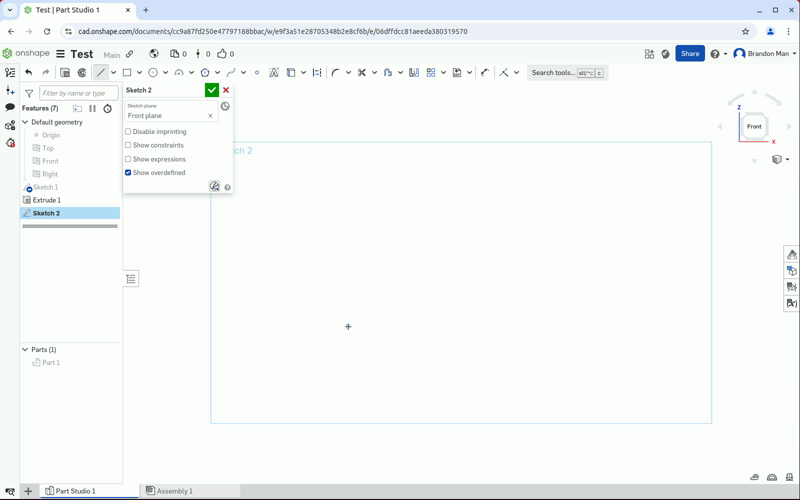
mouse_move(456, 326)
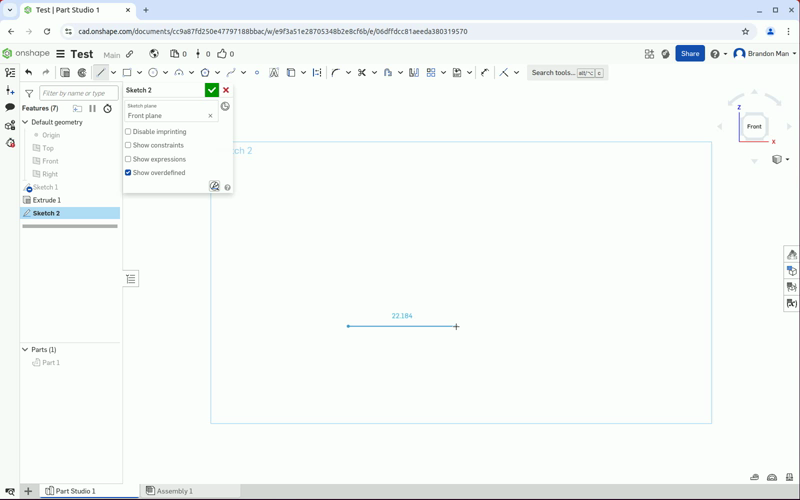
click(456, 326)
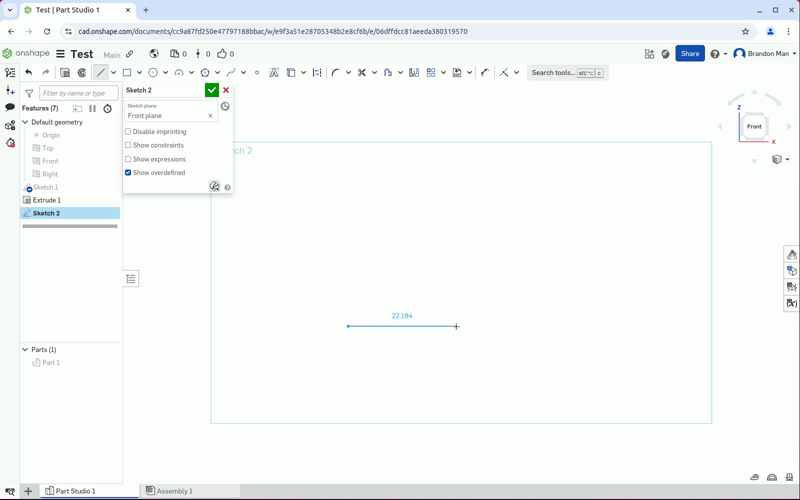
key_up(shift)
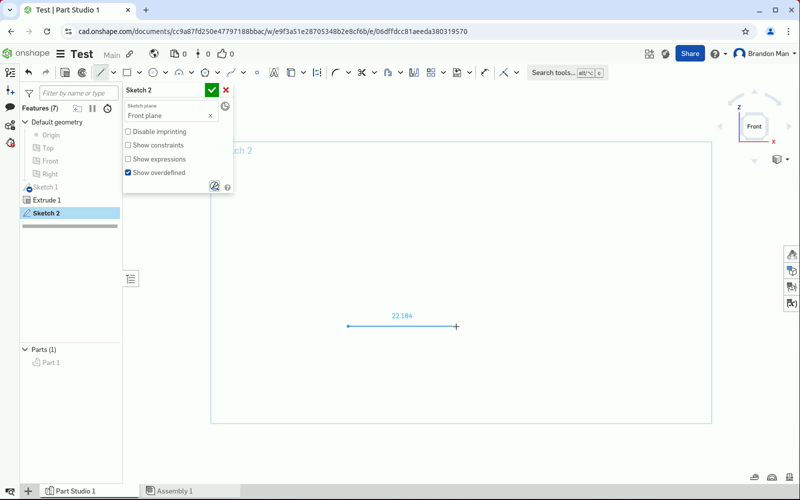
key(esc)
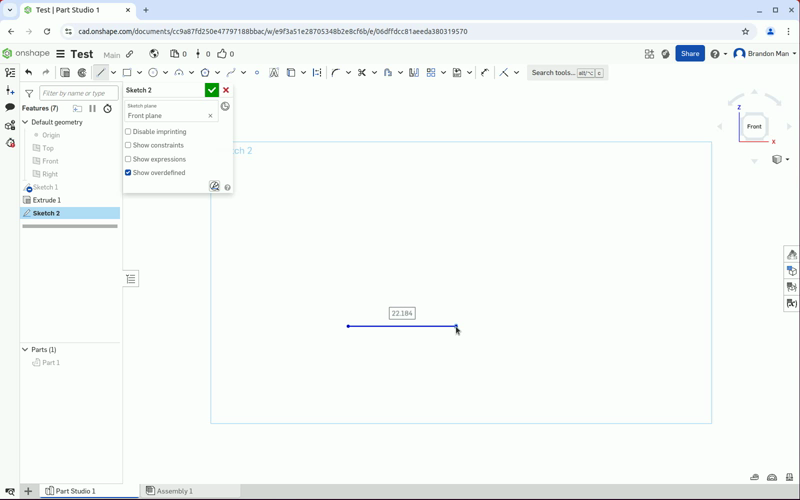
key(a)
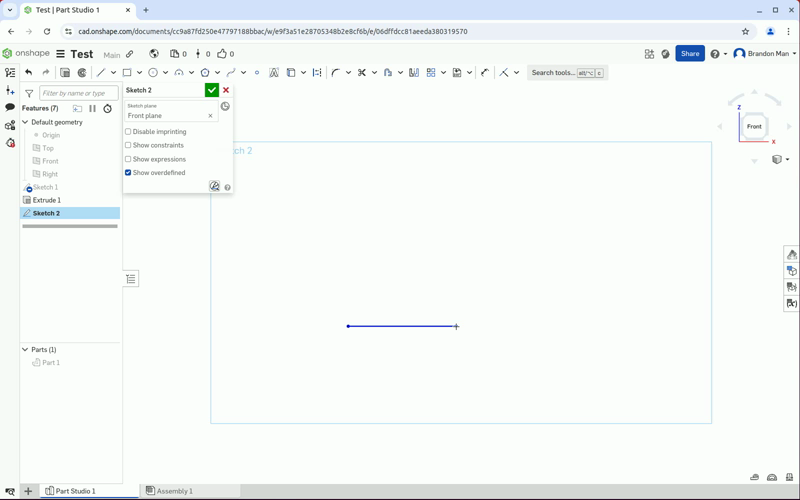
mouse_move(456, 326)
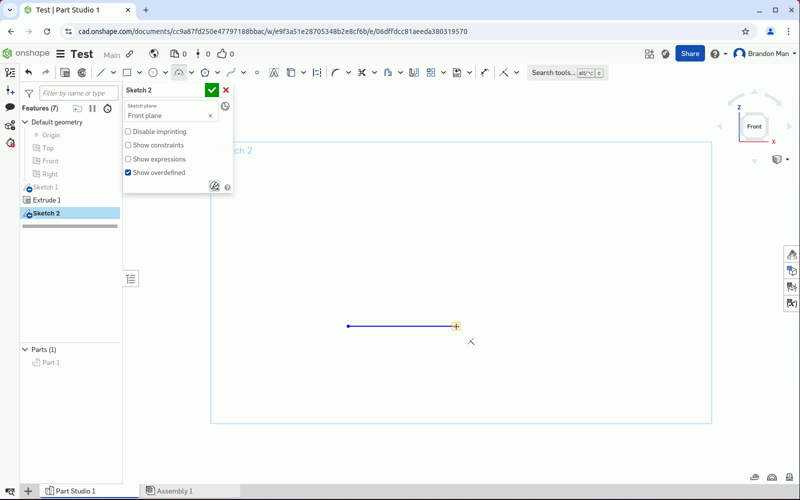
click(456, 326)
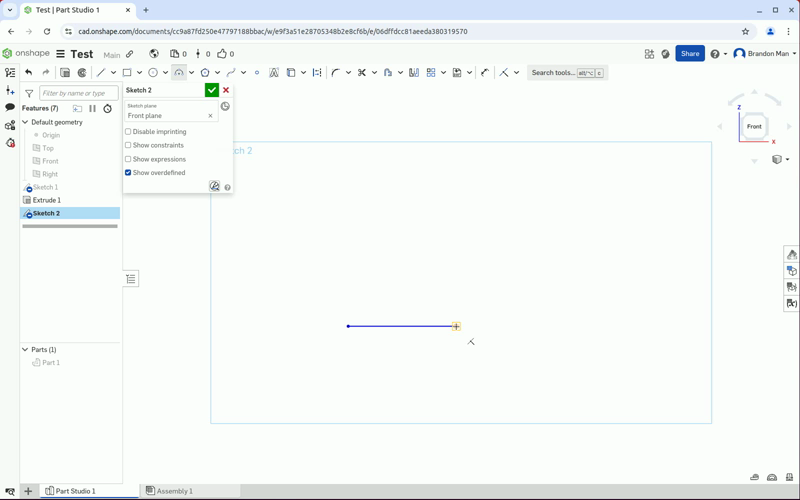
key_down(shift)
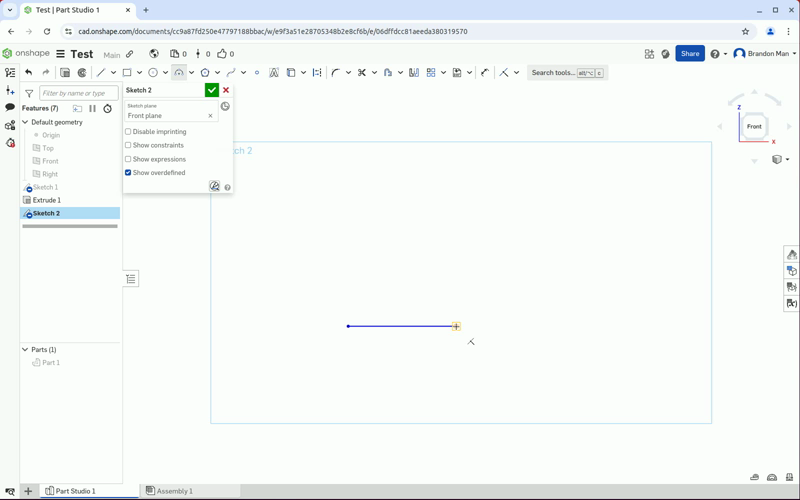
mouse_move(434, 246)
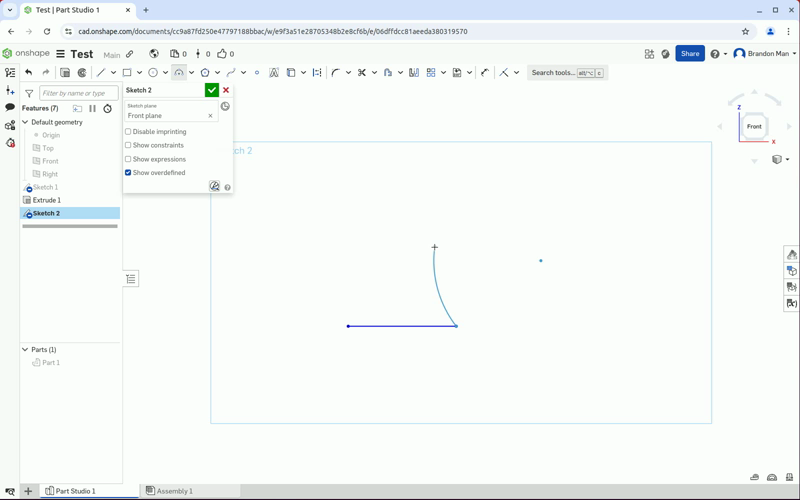
click(434, 246)
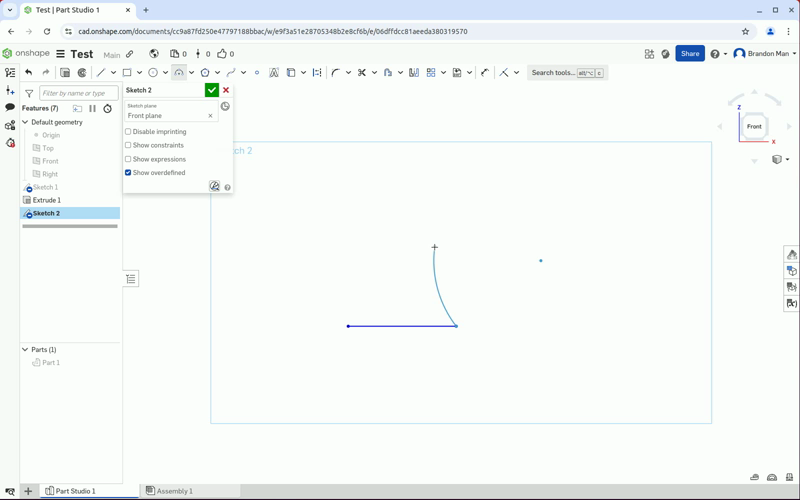
mouse_move(418, 293)
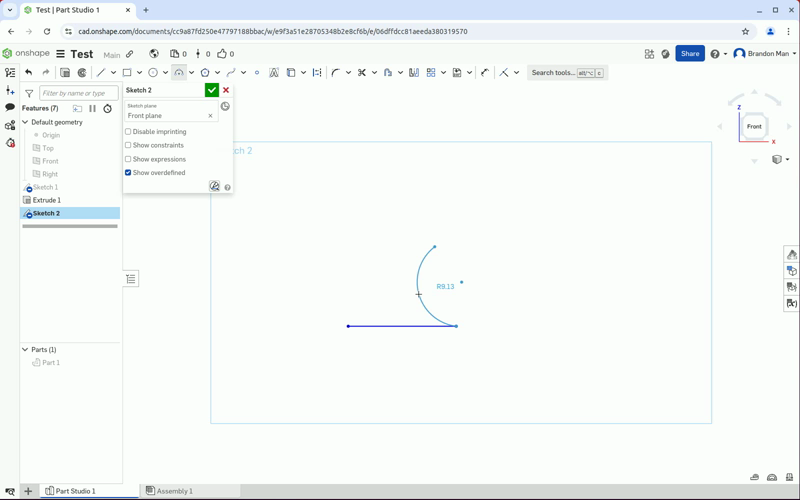
click(418, 293)
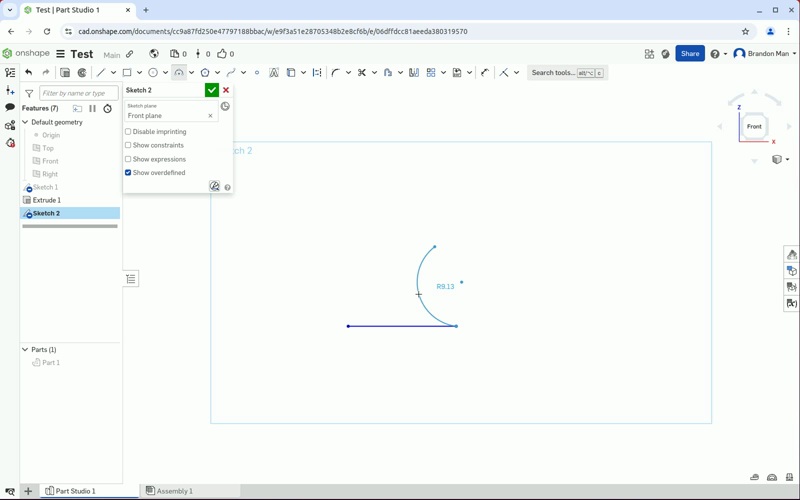
key_up(shift)
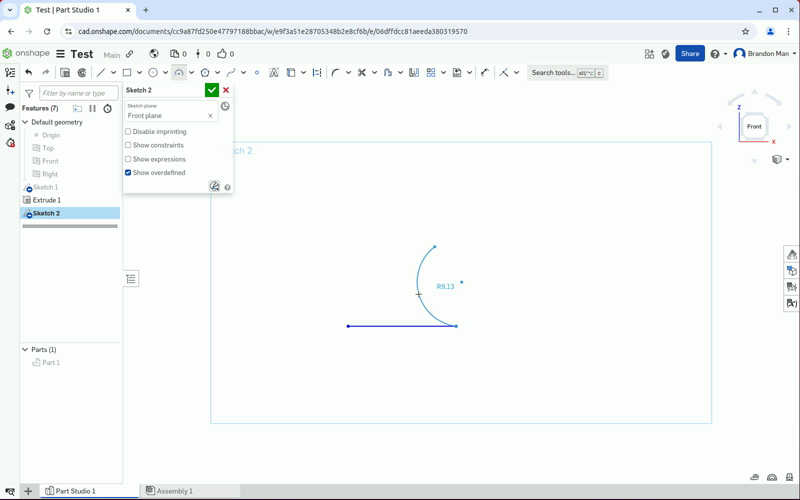
key(esc)
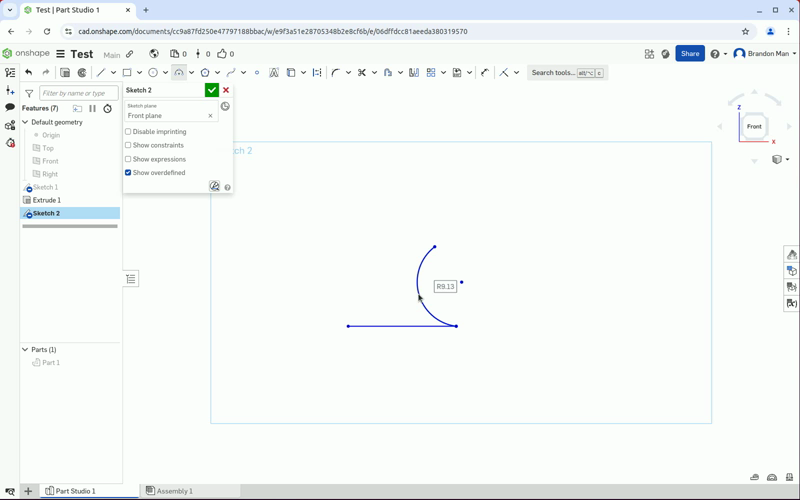
key(l)
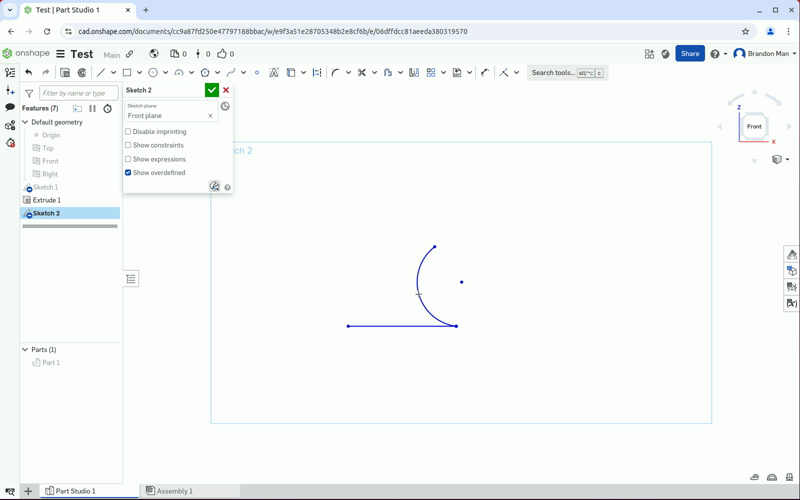
mouse_move(434, 246)
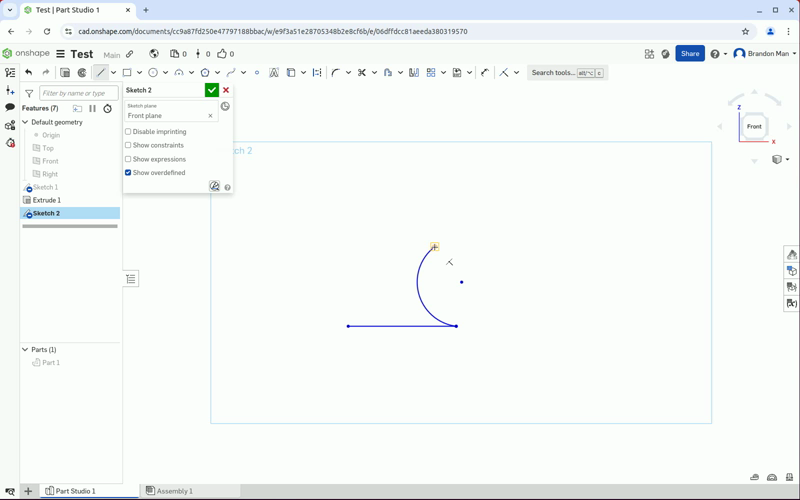
click(434, 246)
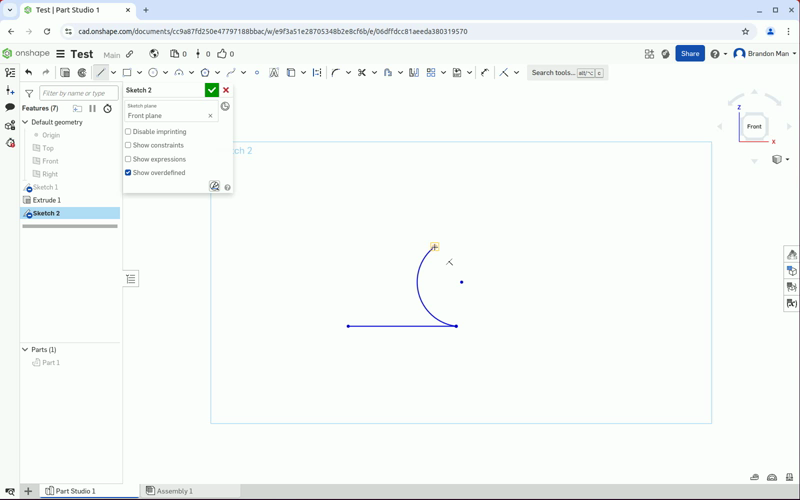
key_down(shift)
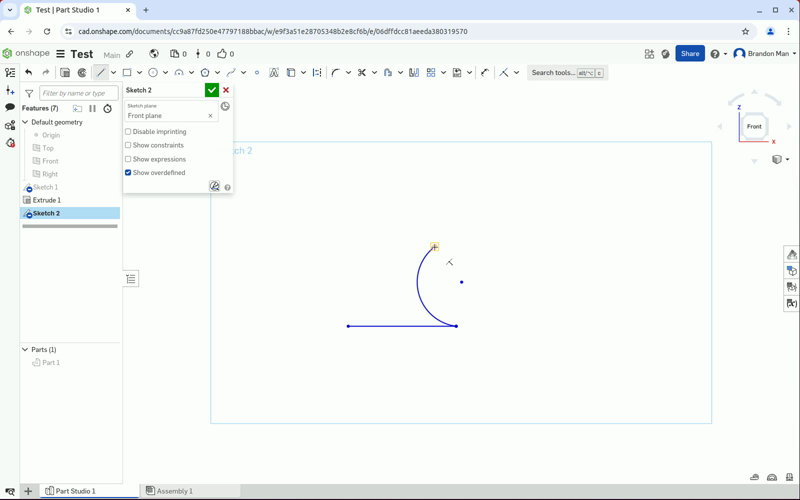
mouse_move(348, 246)
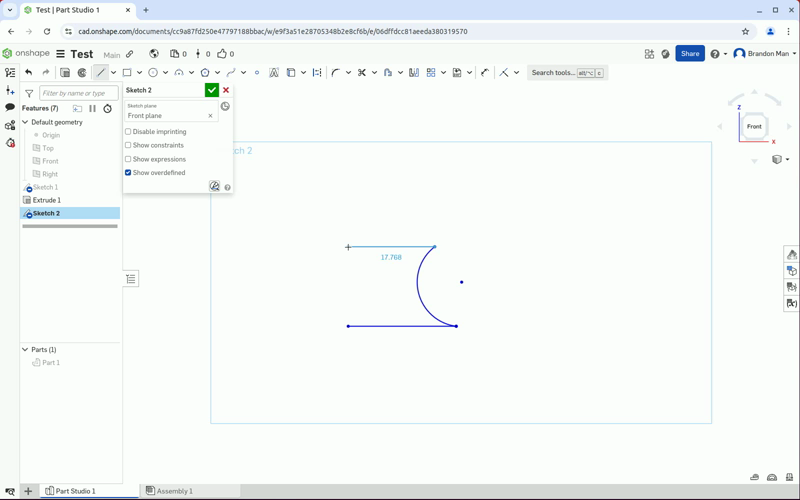
click(348, 246)
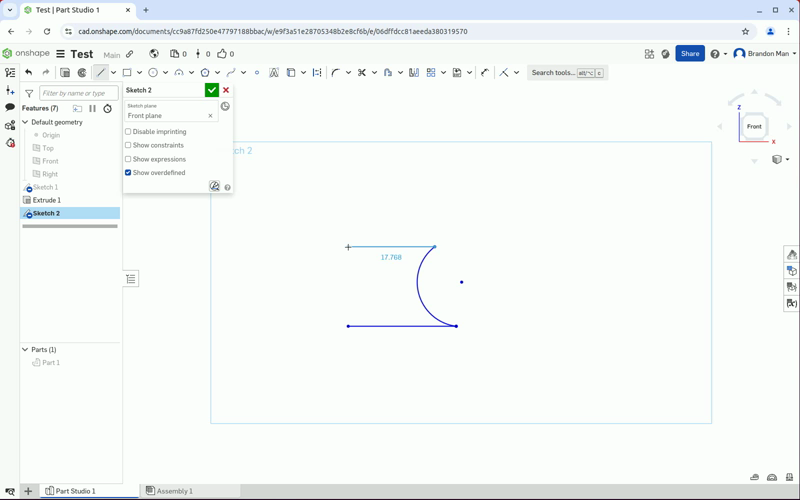
key_up(shift)
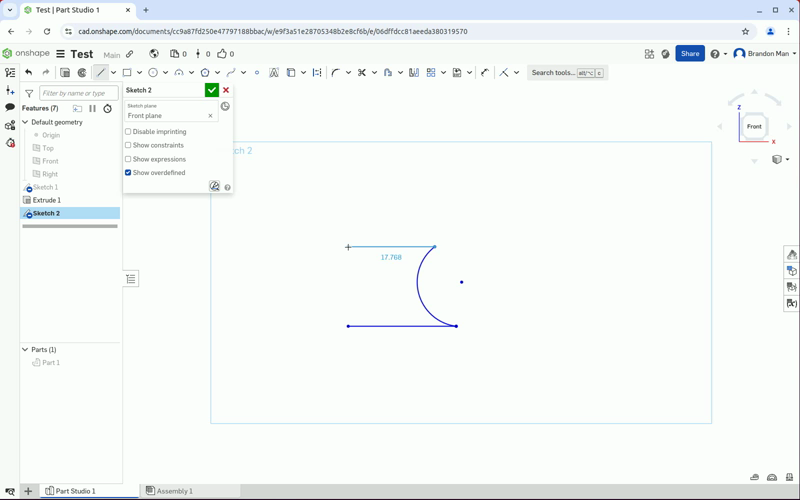
key_down(shift)
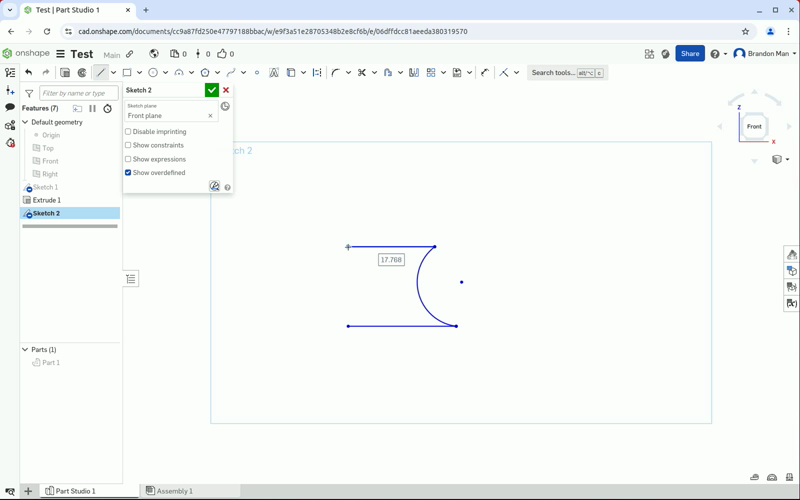
mouse_move(348, 326)
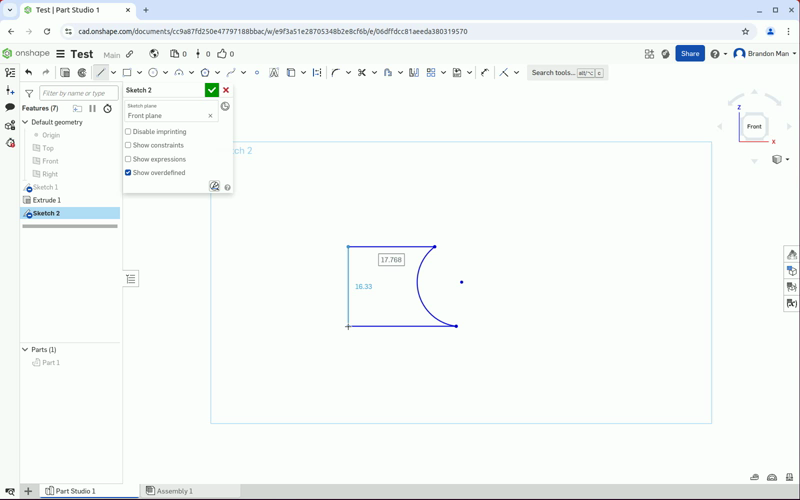
key_up(shift)
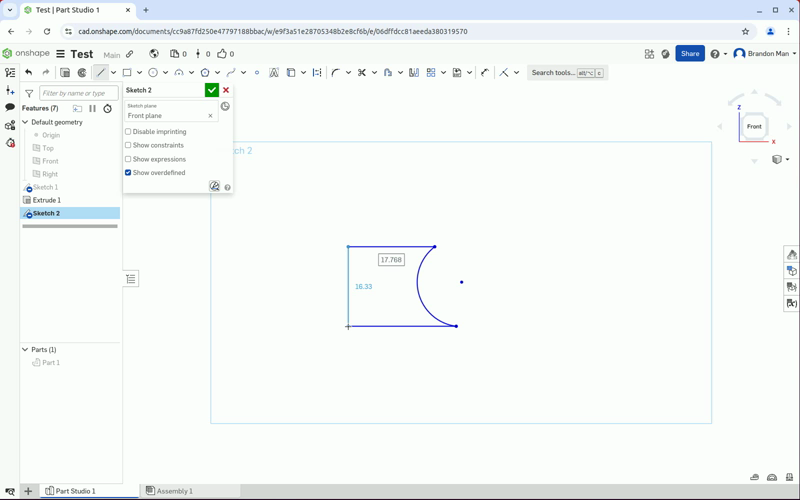
click(348, 326)
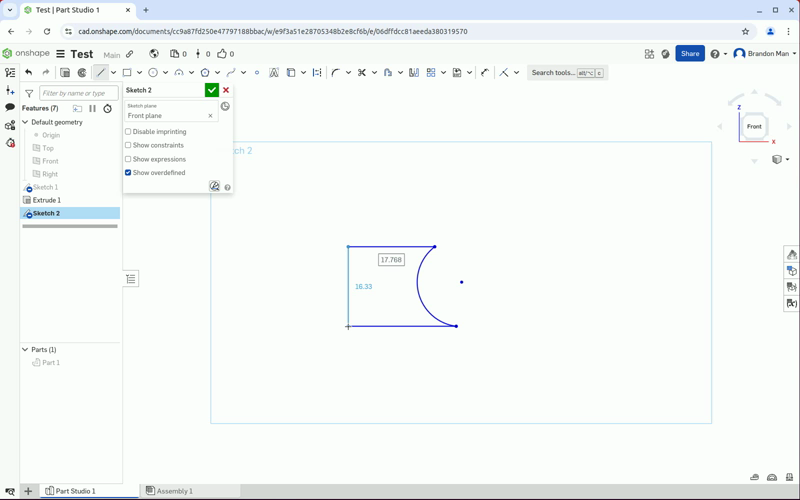
key(esc)
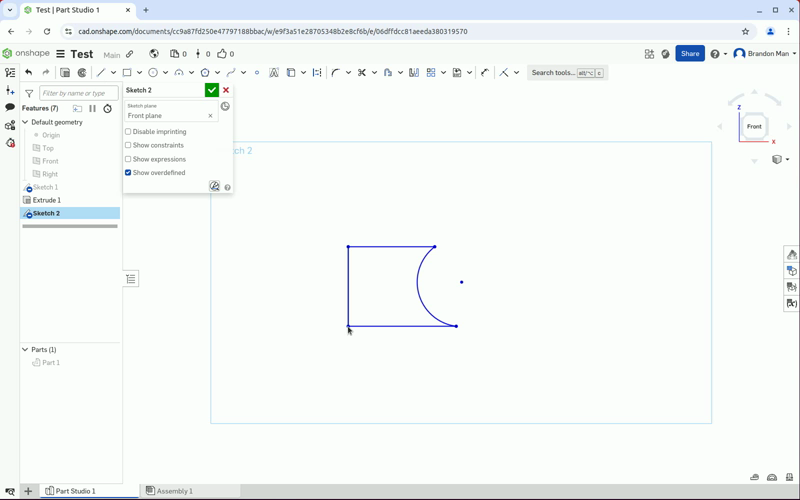
mouse_move(405, 259)
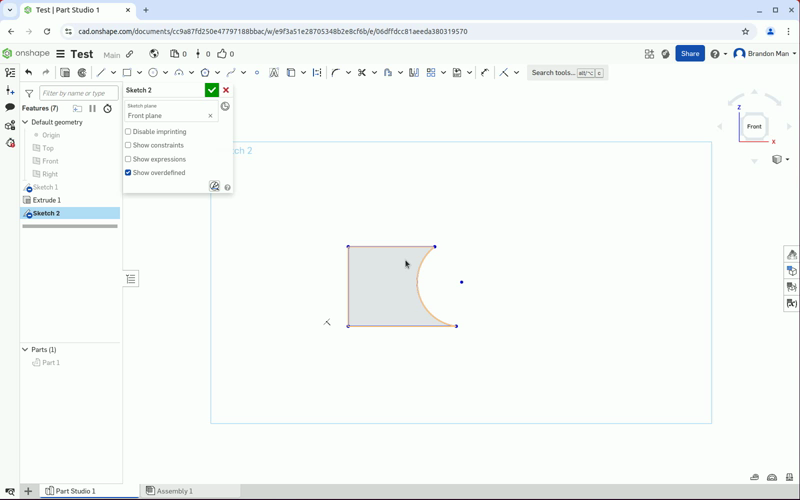
click(405, 259)
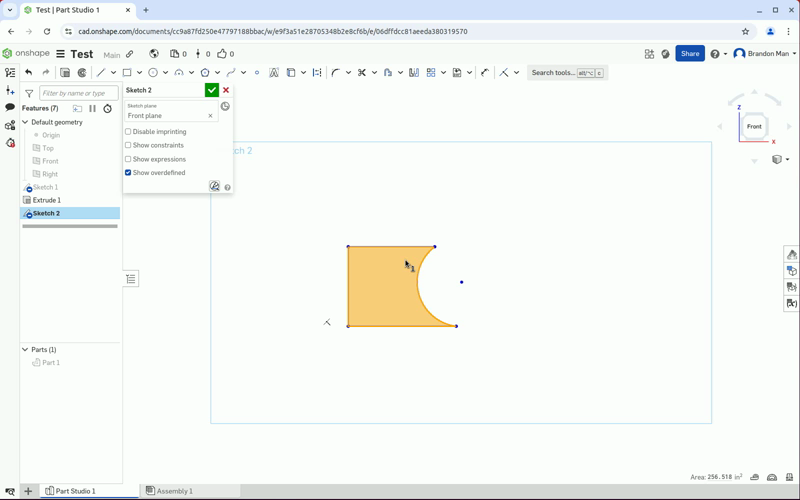
mouse_move(73, 352)
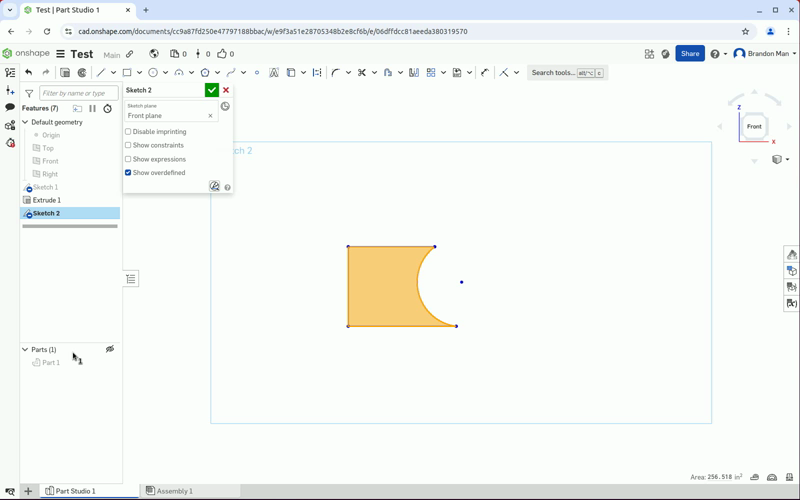
key(shift+y)
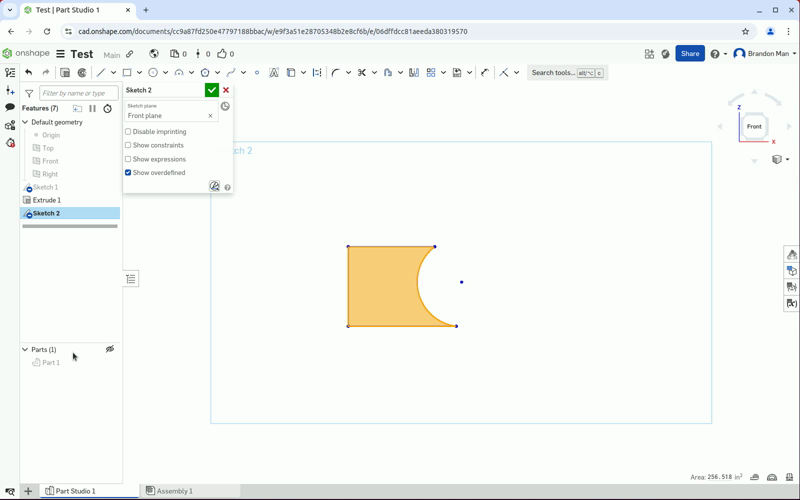
key(shift+e)
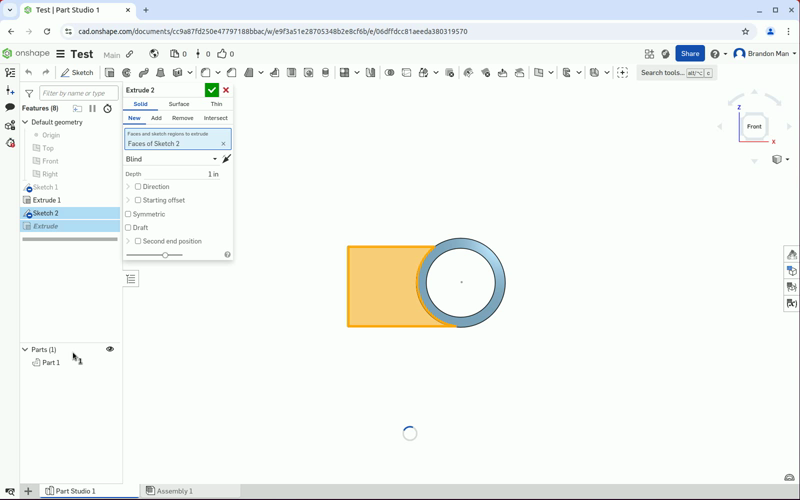
mouse_move(143, 106)
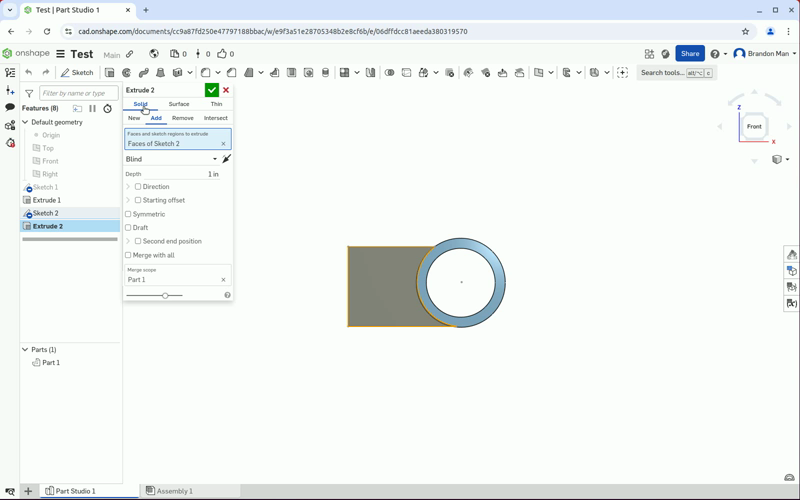
click(143, 106)
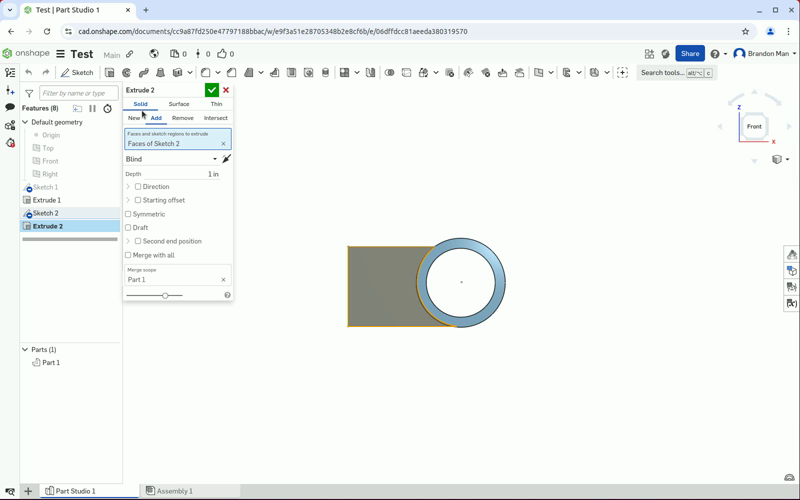
mouse_move(137, 120)
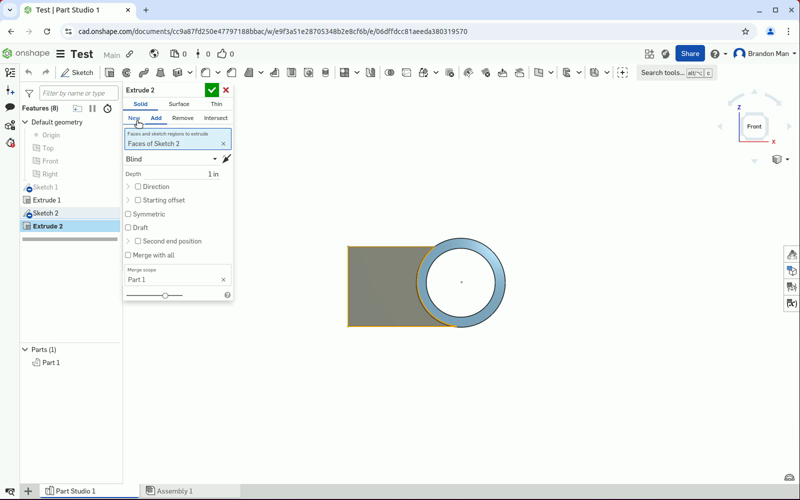
click(137, 120)
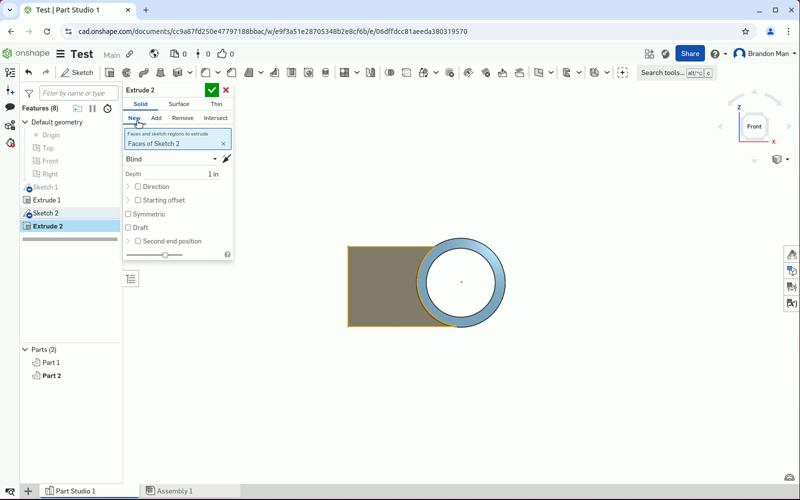
key(tab, 4)
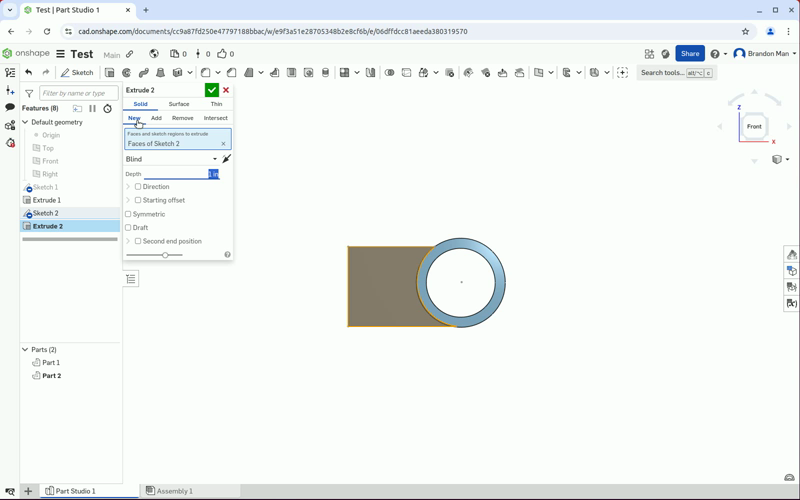
text(3.851)
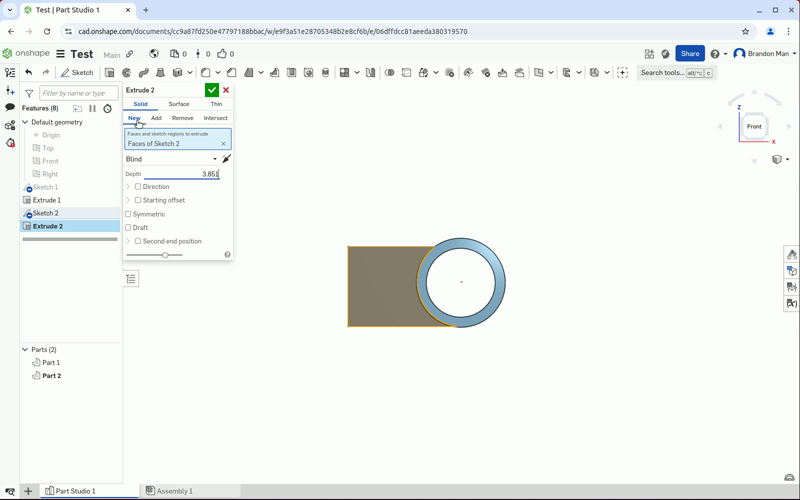
key(enter)
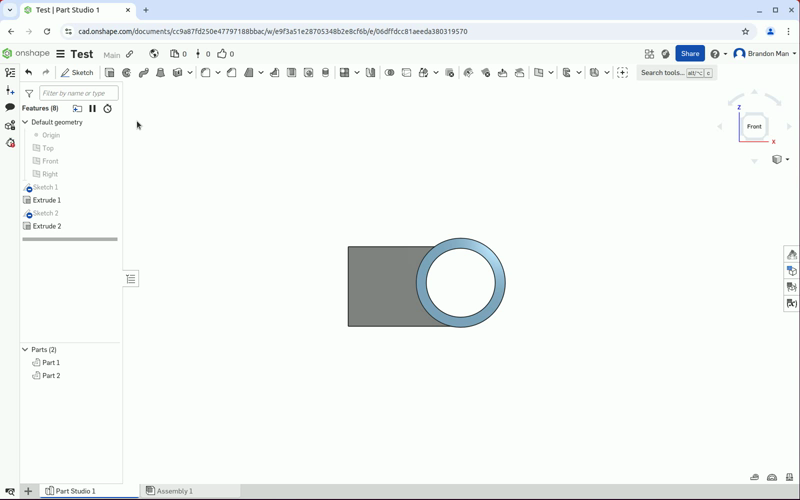
key(shift+h)
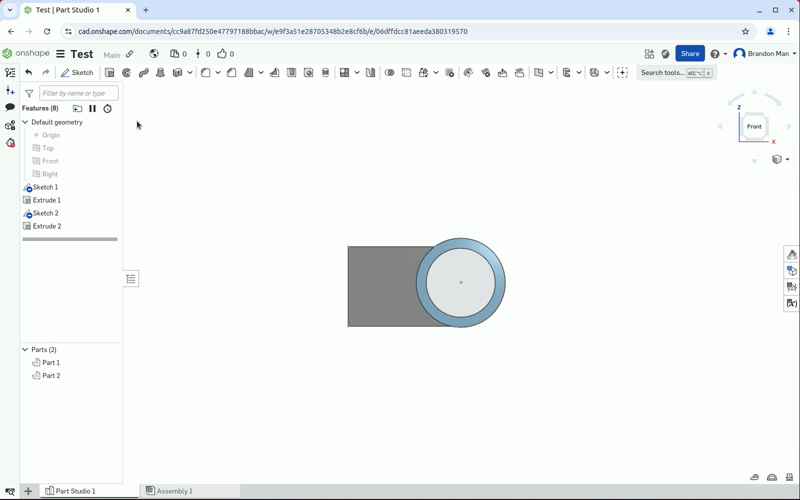
key(shift+h)
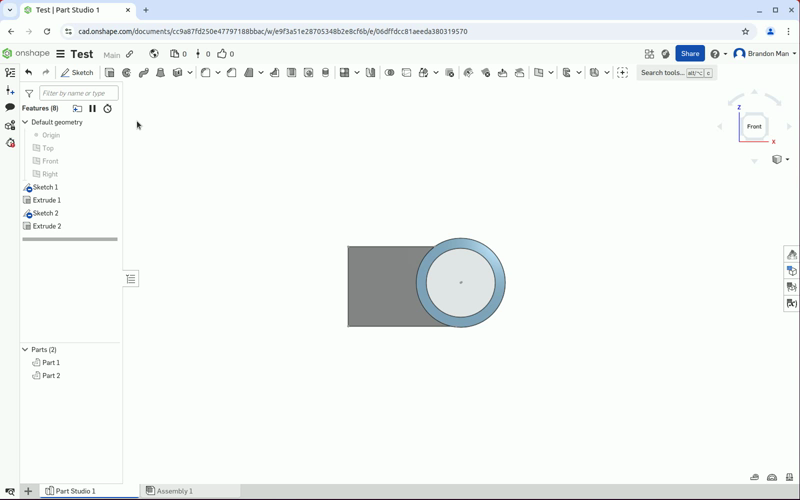
key(shift+7)
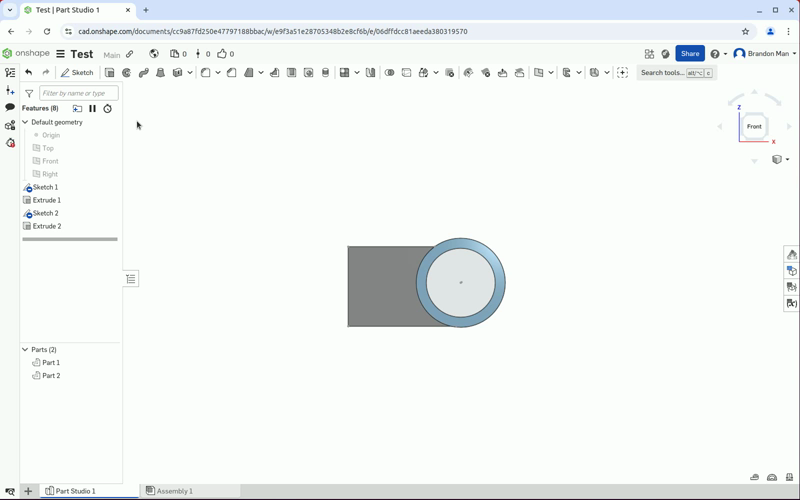
key(left, 2)
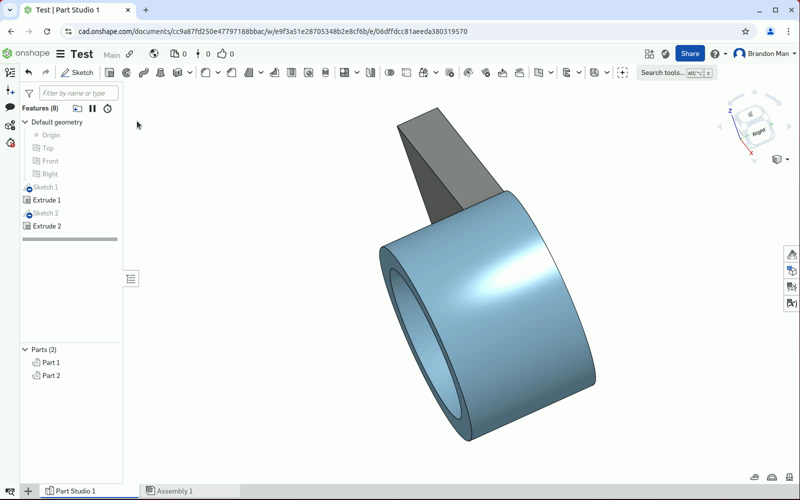
key(down, 2)
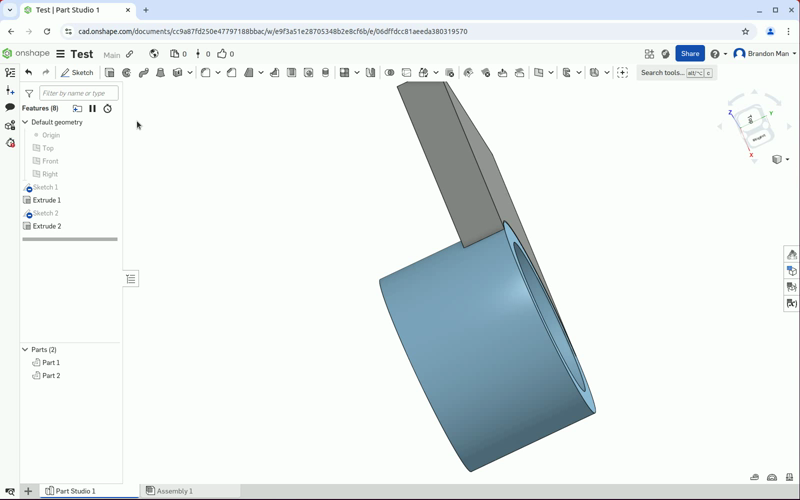
key(up, 2)
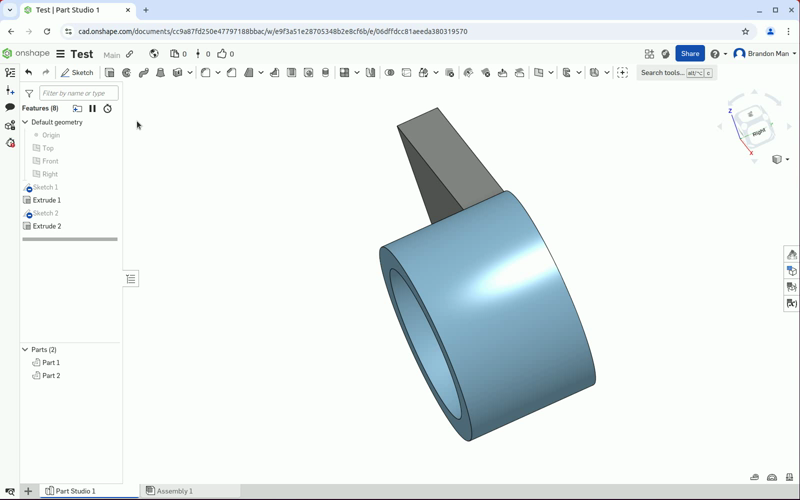
key(right, 2)
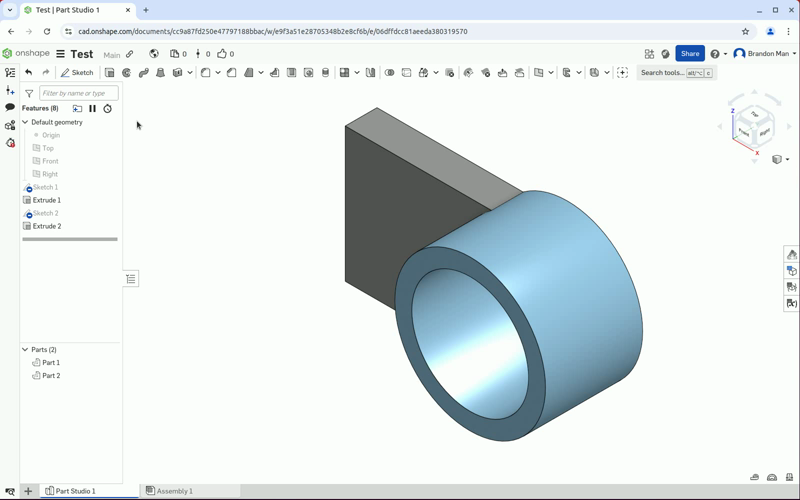
mouse_move(73, 189)
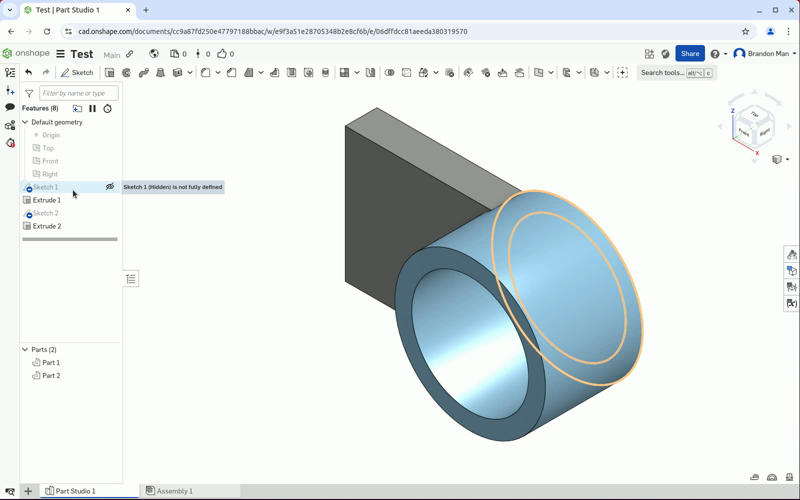
click(73, 189)